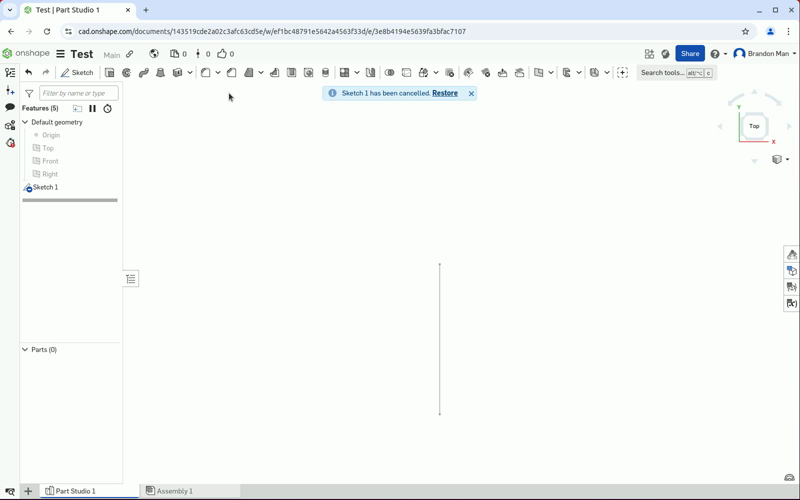
key(shift+h)
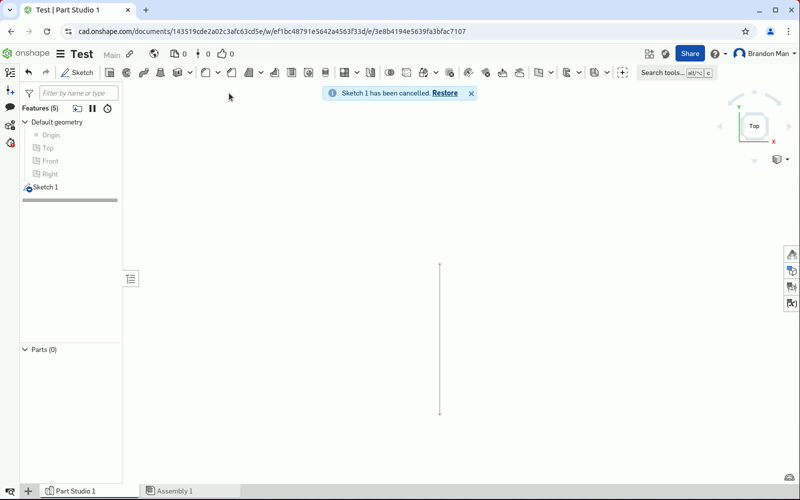
key(shift+s)
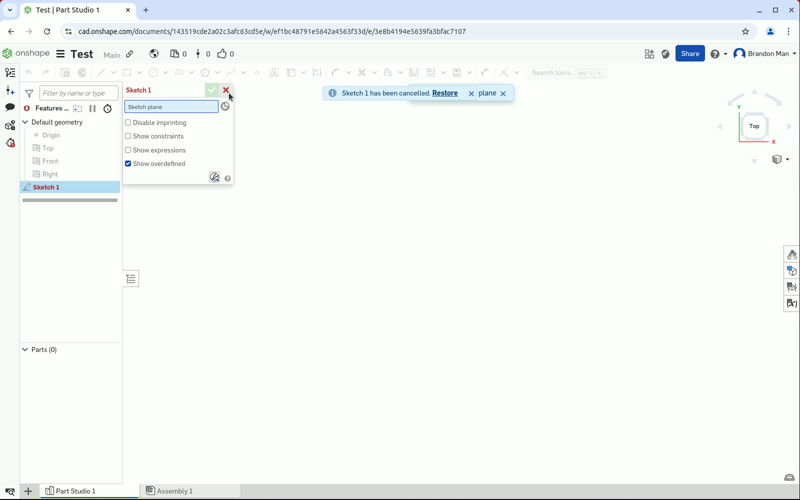
mouse_move(73, 150)
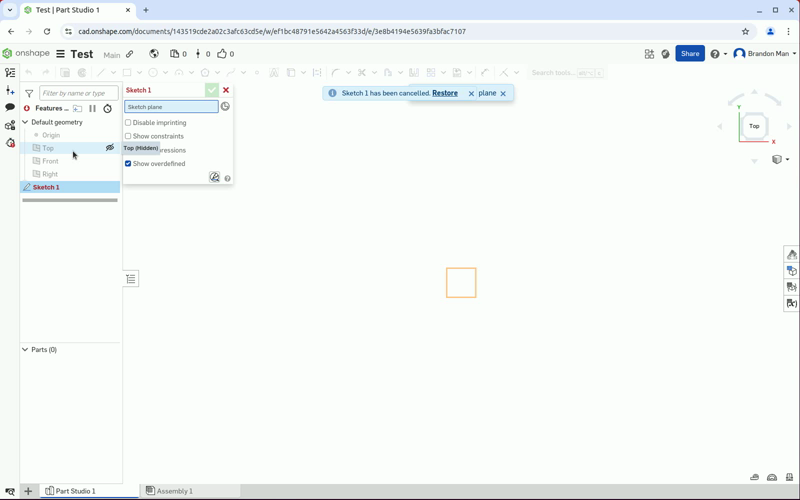
click(73, 150)
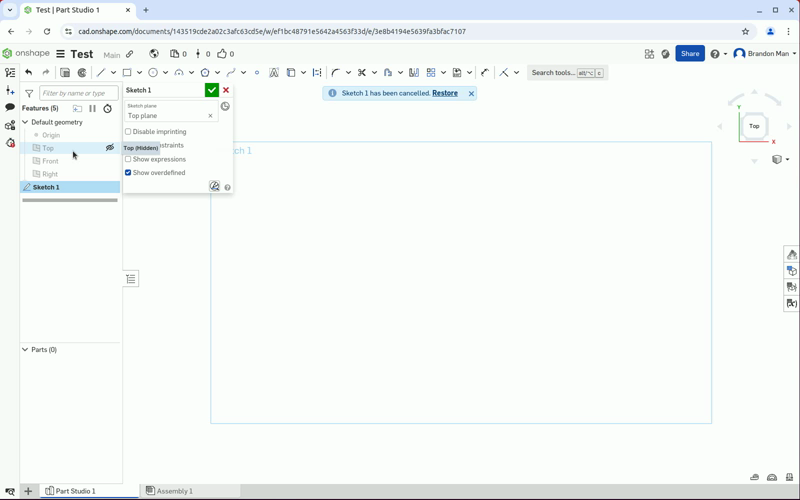
mouse_move(73, 352)
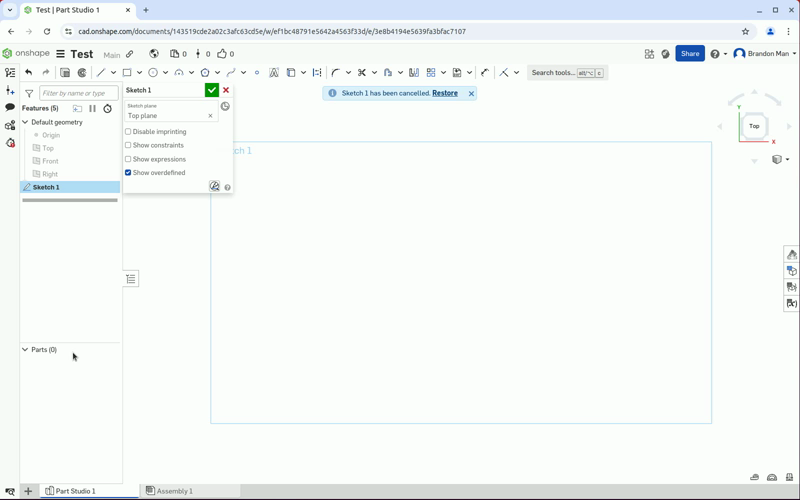
key(y)
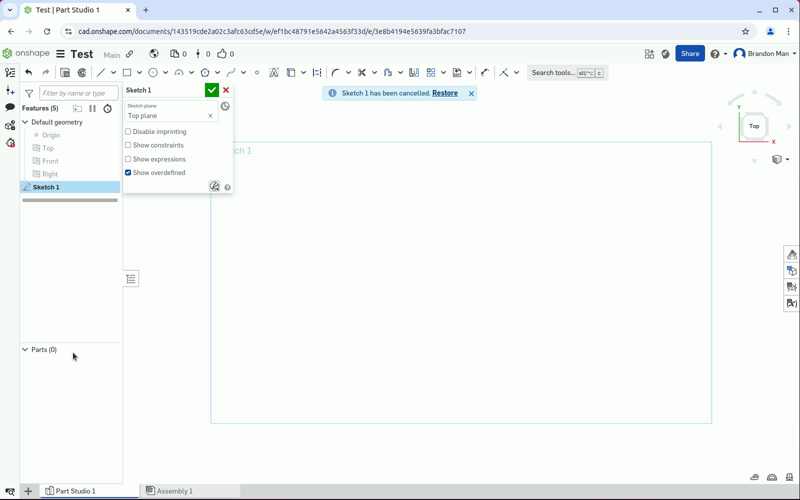
key(l)
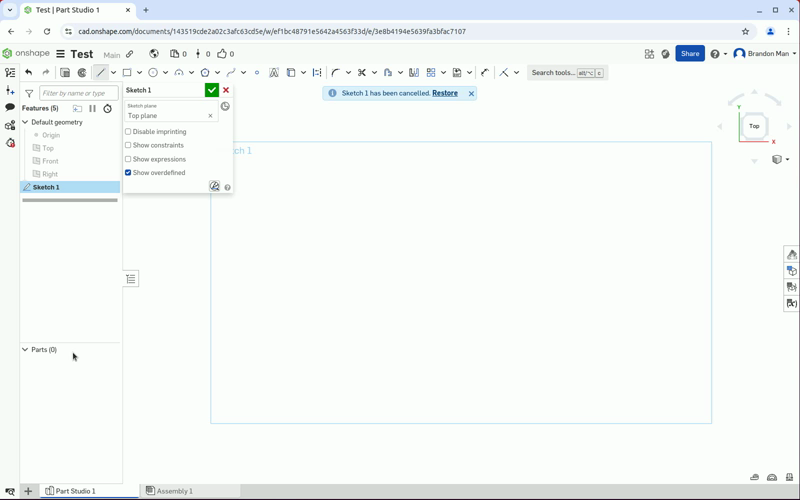
key_down(shift)
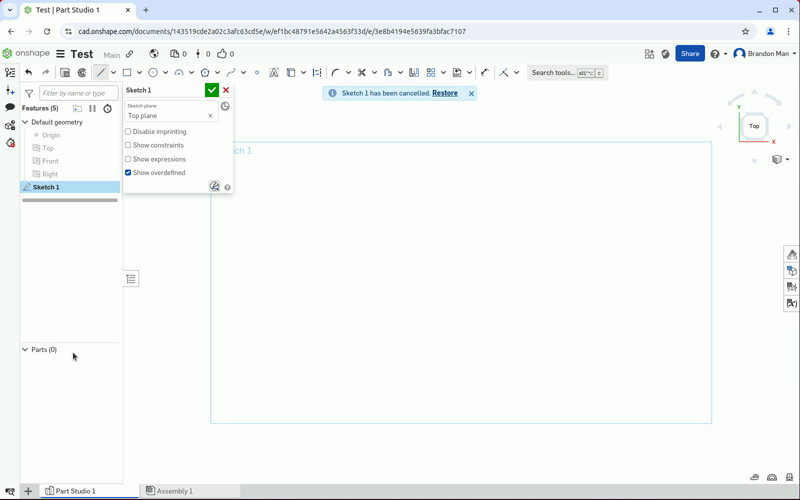
mouse_move(349, 282)
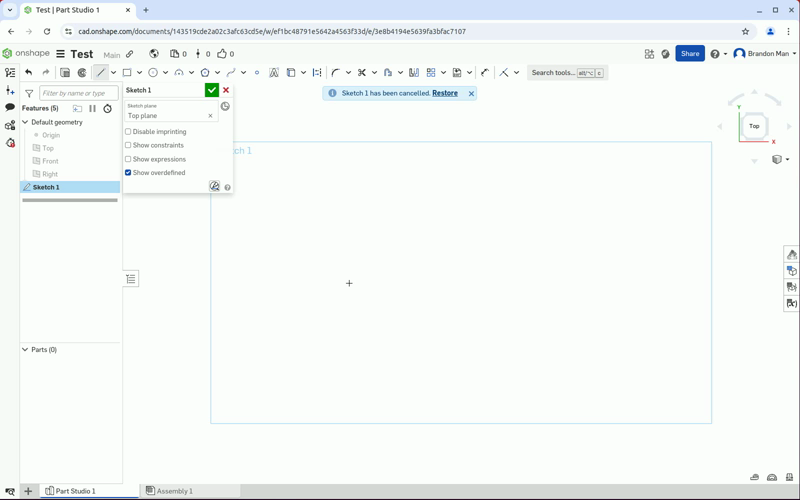
click(349, 282)
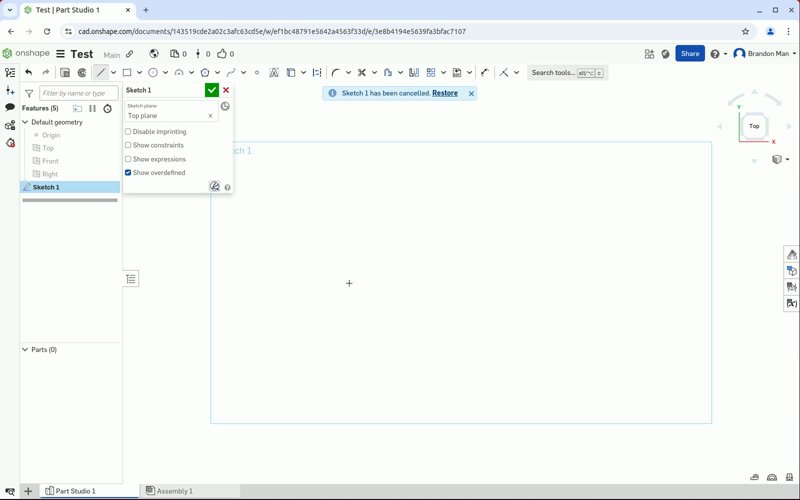
key_up(shift)
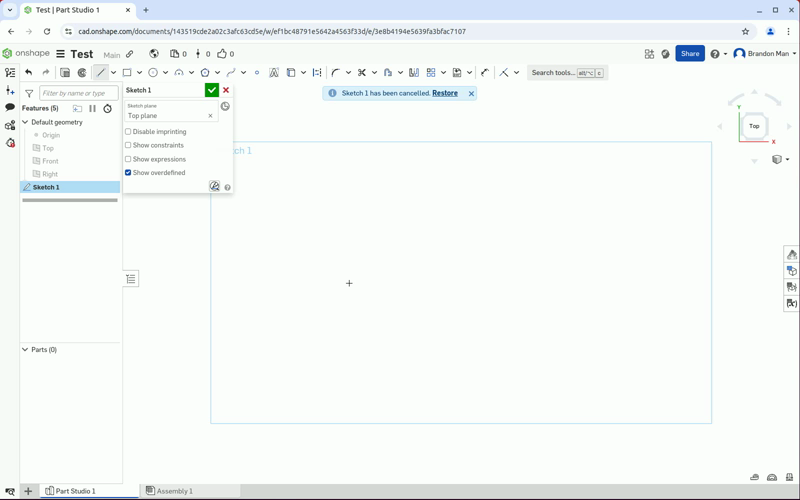
key_down(shift)
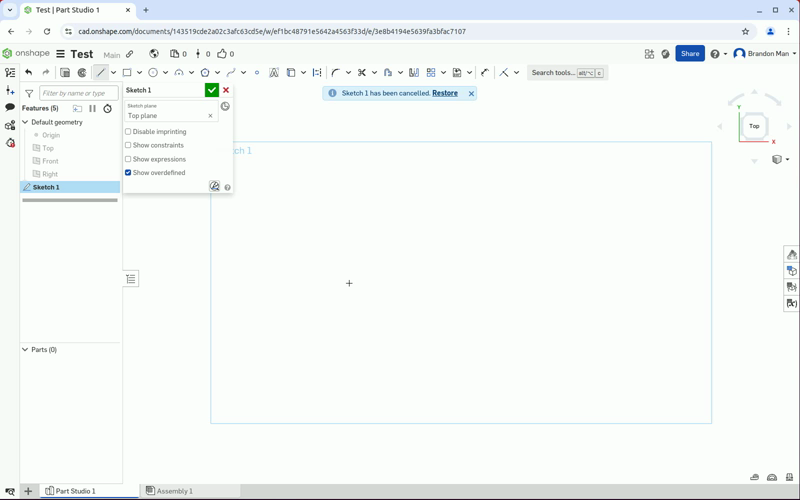
mouse_move(405, 378)
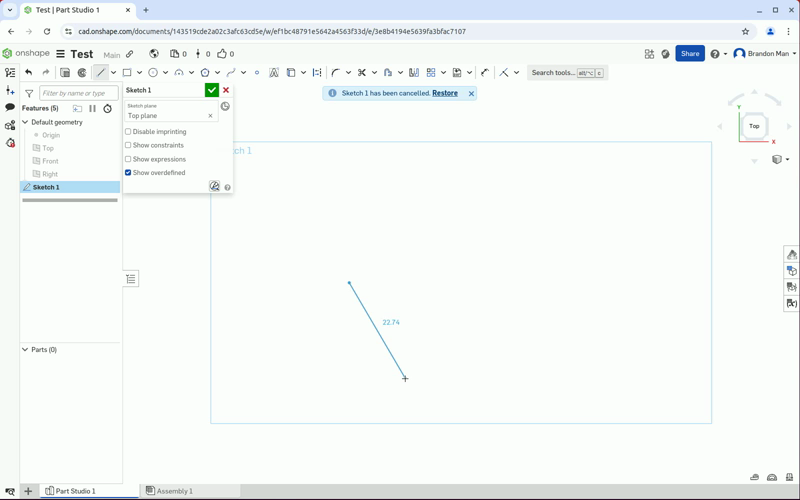
click(405, 378)
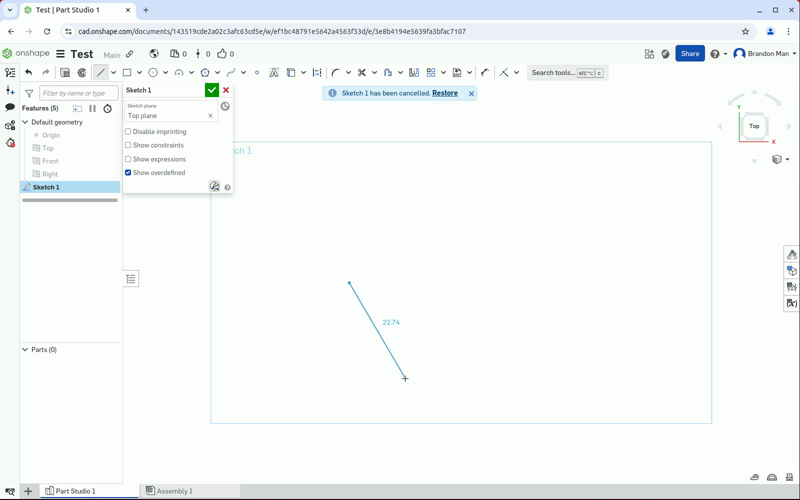
key_up(shift)
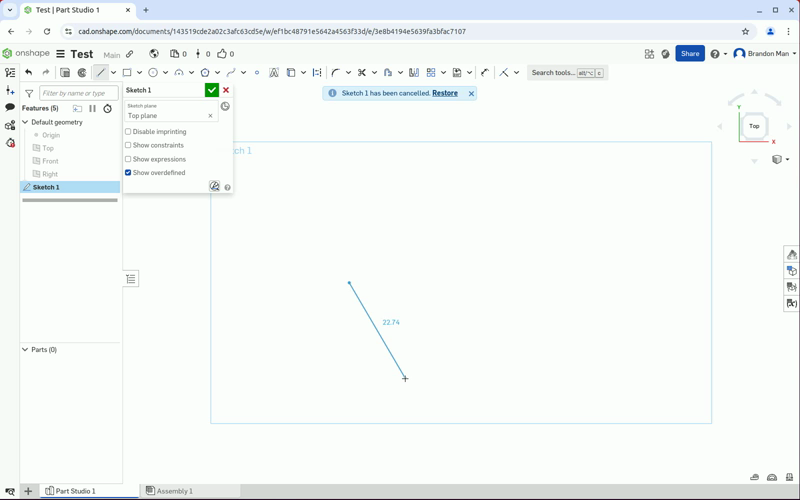
key_down(shift)
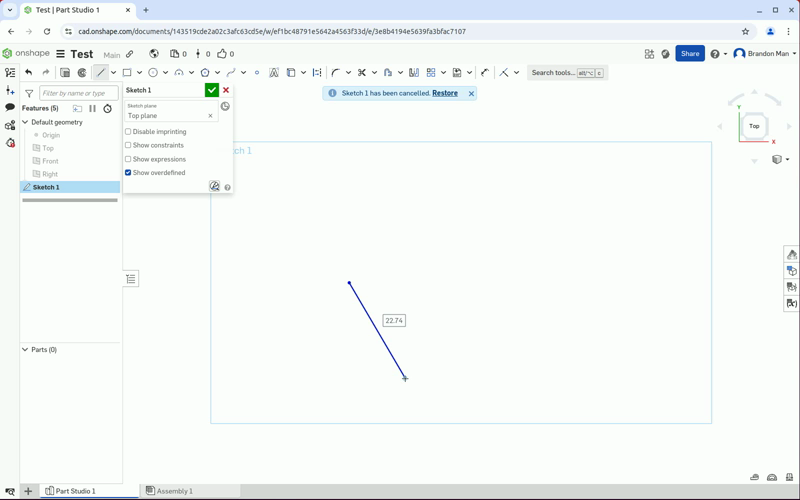
mouse_move(514, 378)
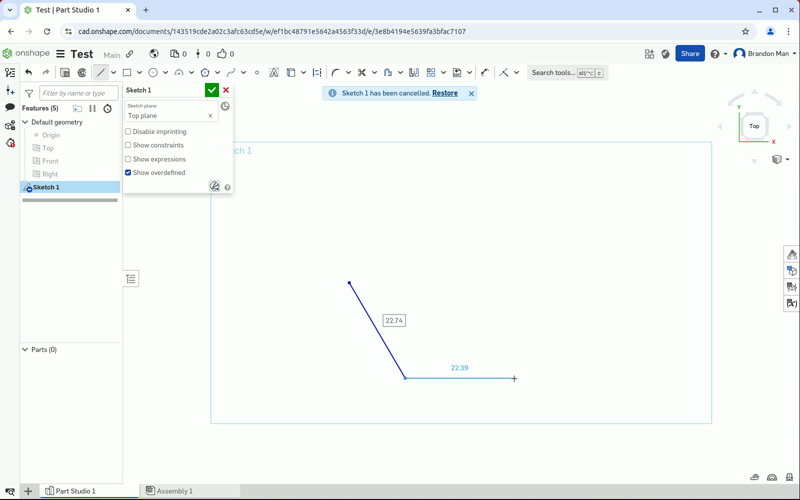
click(514, 378)
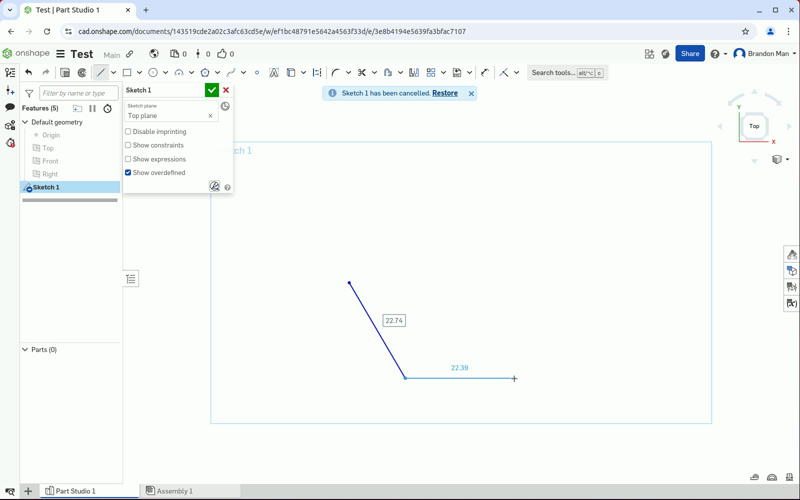
key_up(shift)
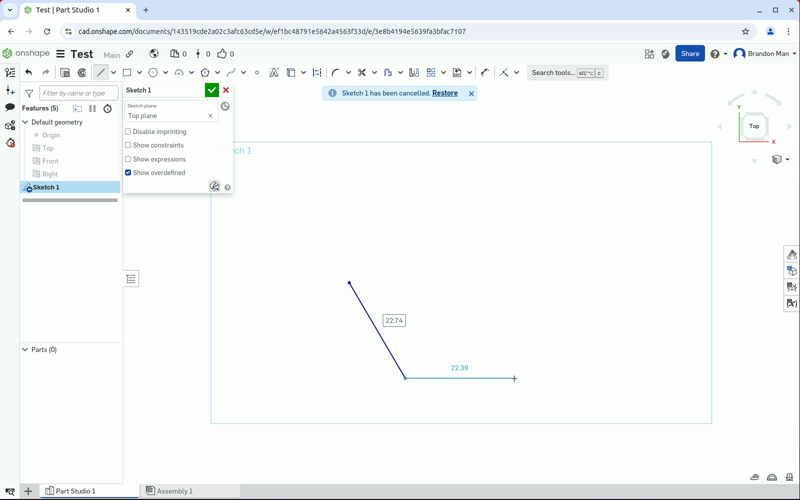
key_down(shift)
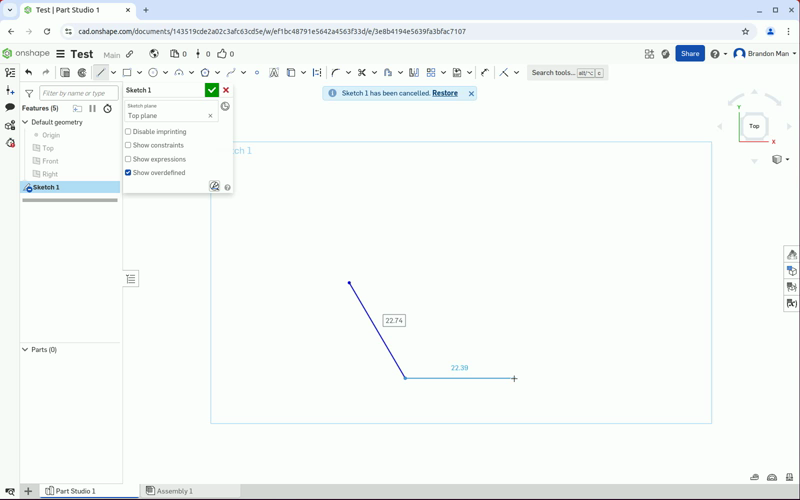
mouse_move(569, 282)
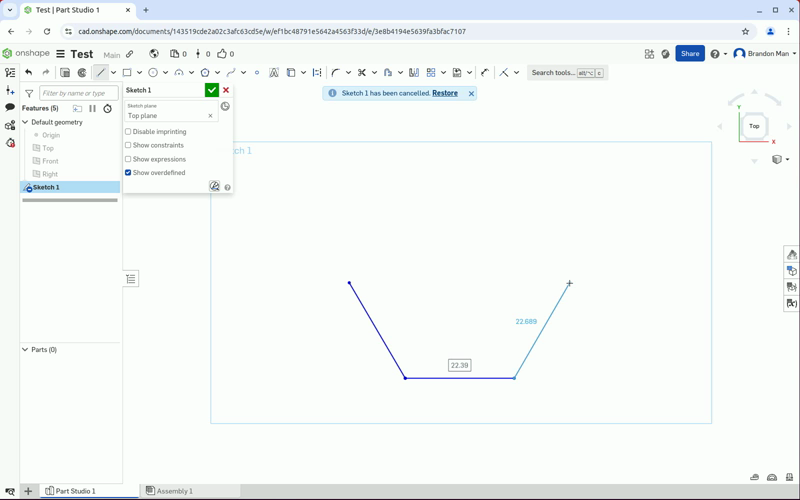
click(569, 282)
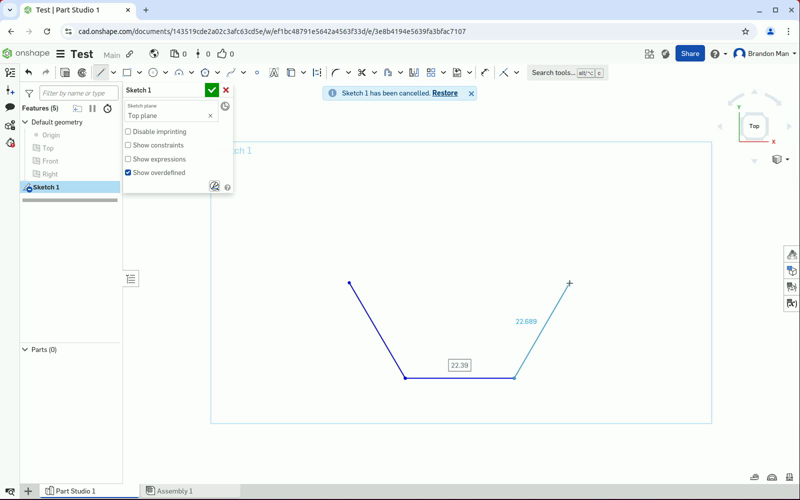
key_up(shift)
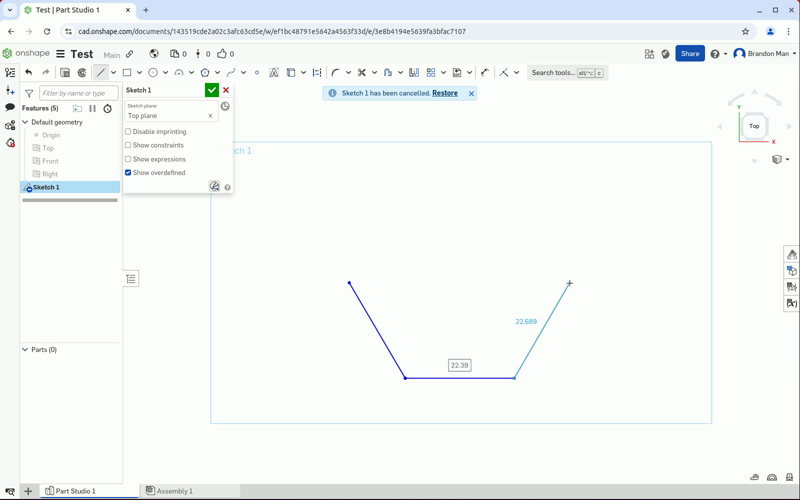
key_down(shift)
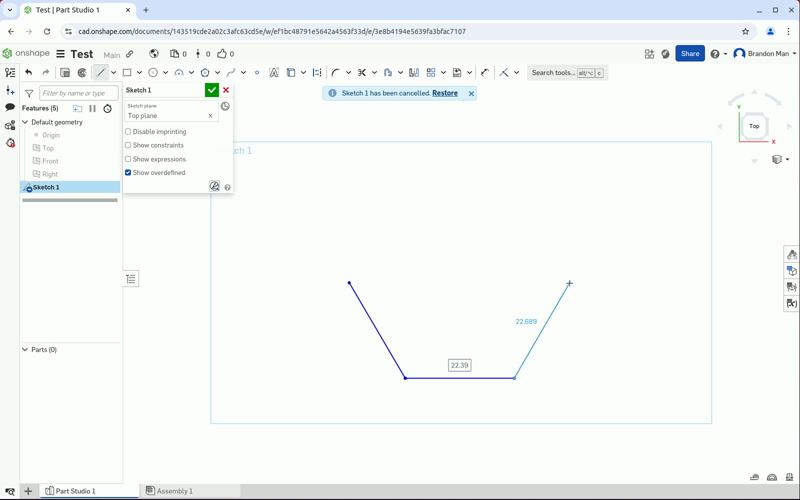
mouse_move(514, 187)
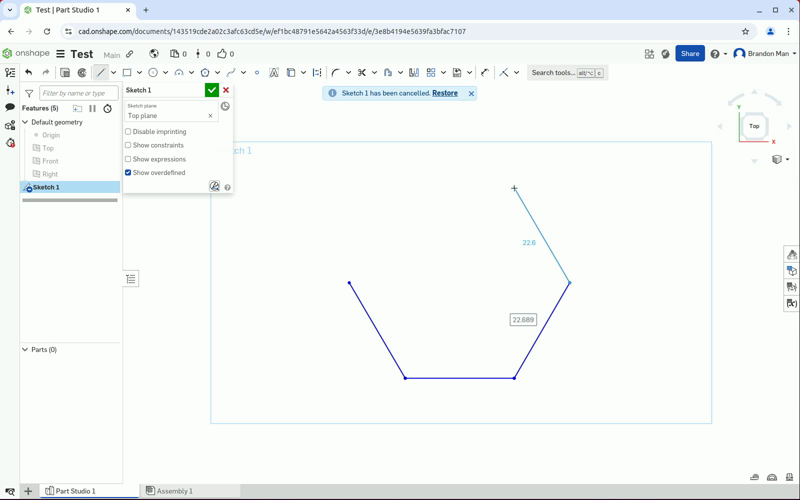
click(514, 187)
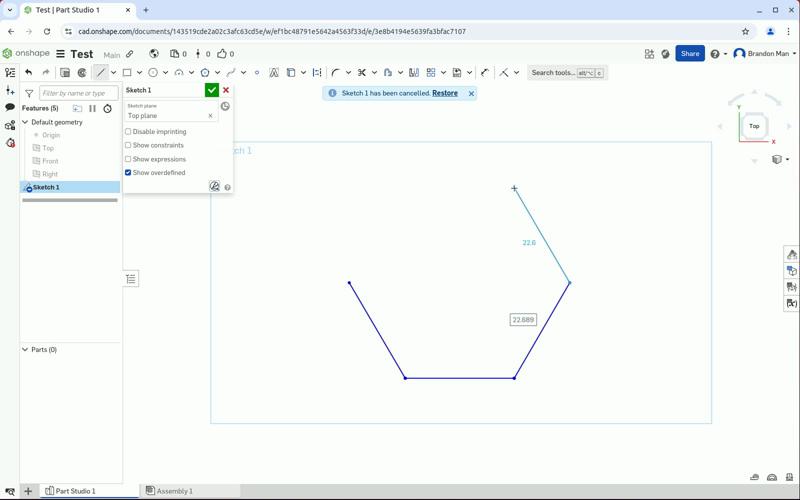
key_up(shift)
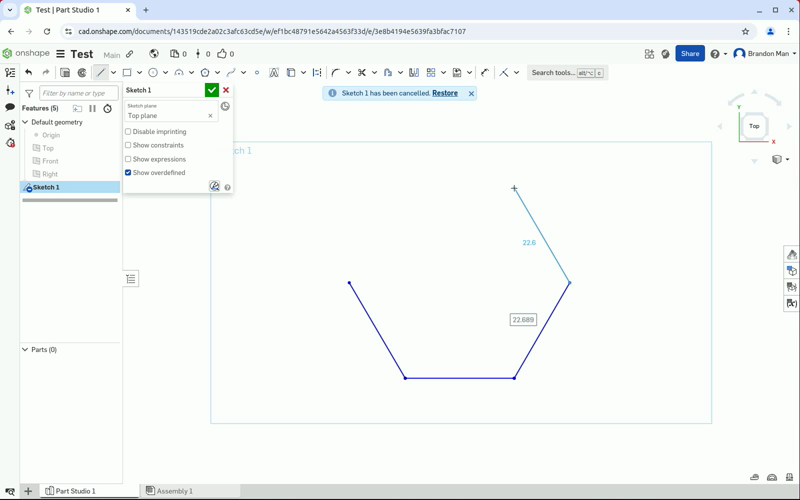
key_down(shift)
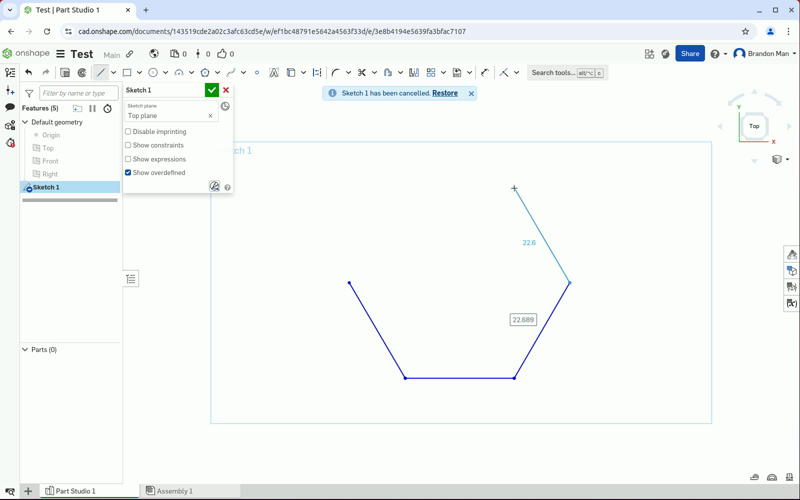
mouse_move(405, 187)
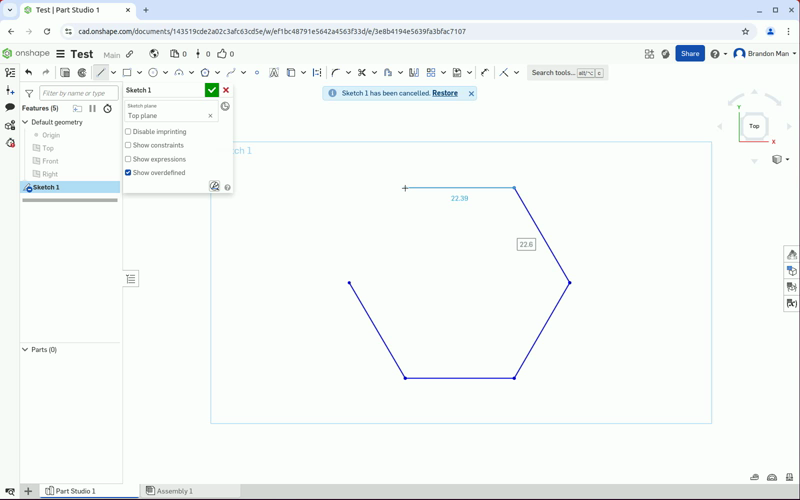
click(405, 187)
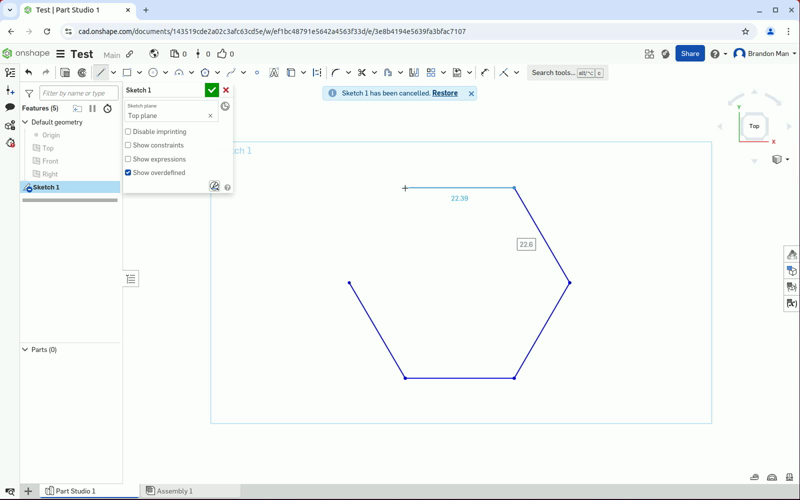
key_up(shift)
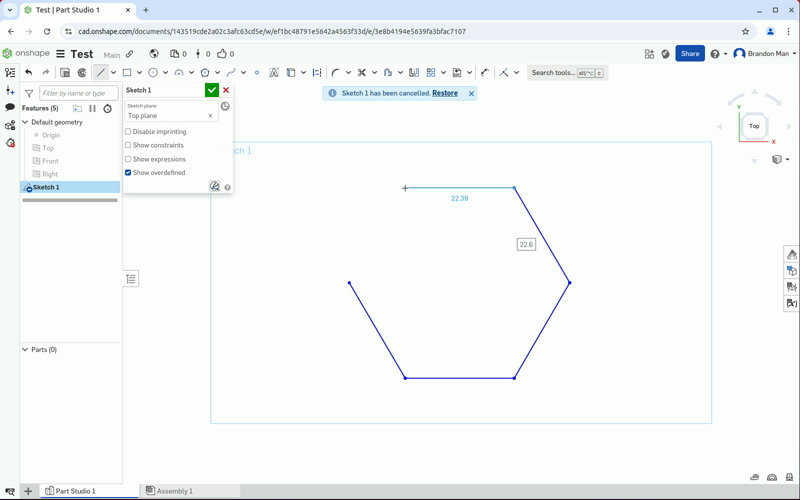
key_down(shift)
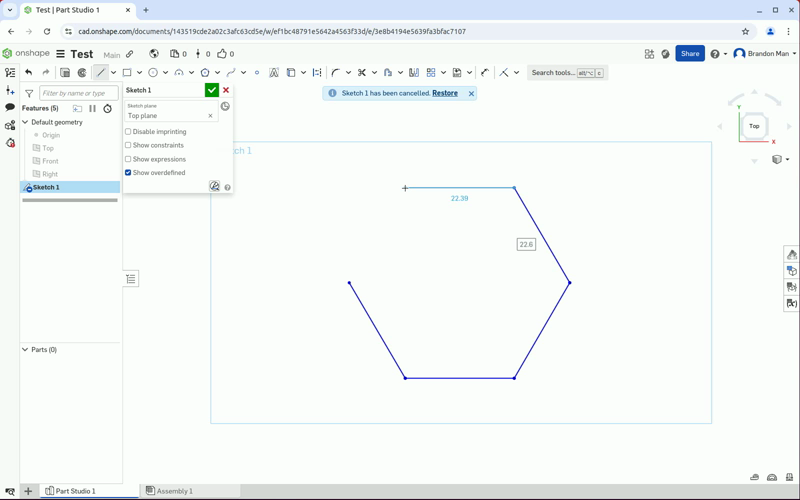
mouse_move(349, 282)
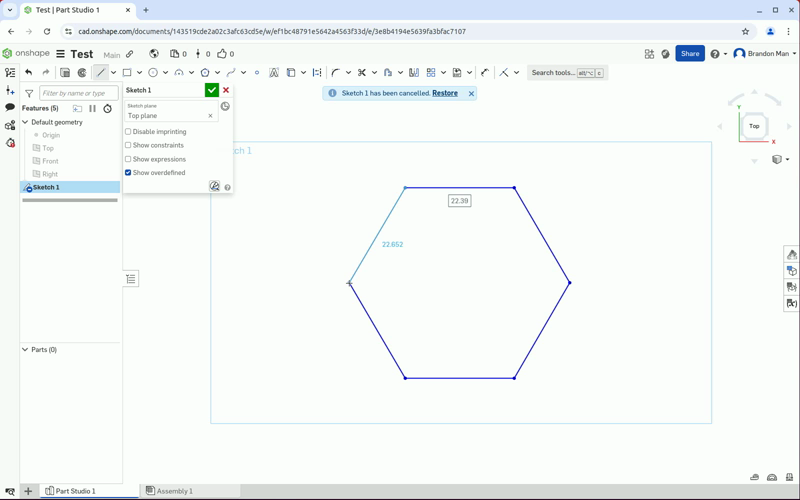
key_up(shift)
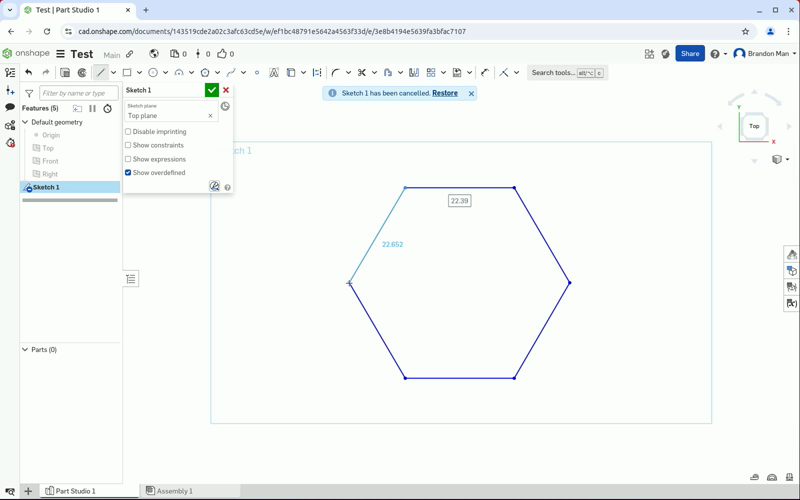
click(349, 282)
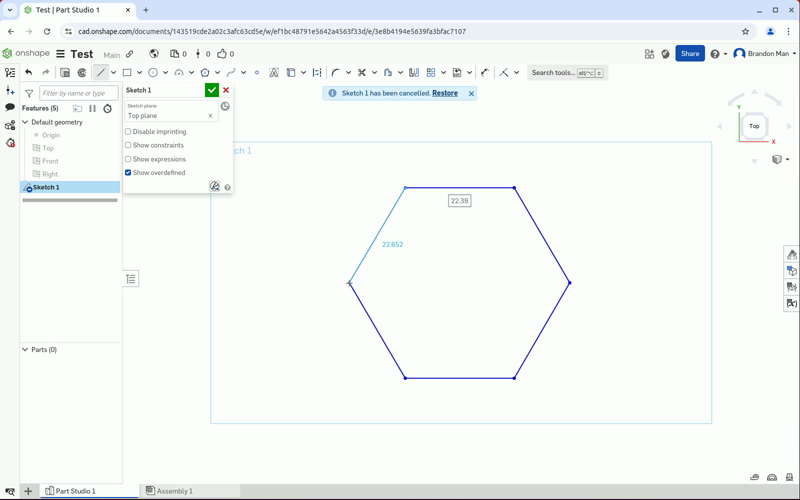
key(esc)
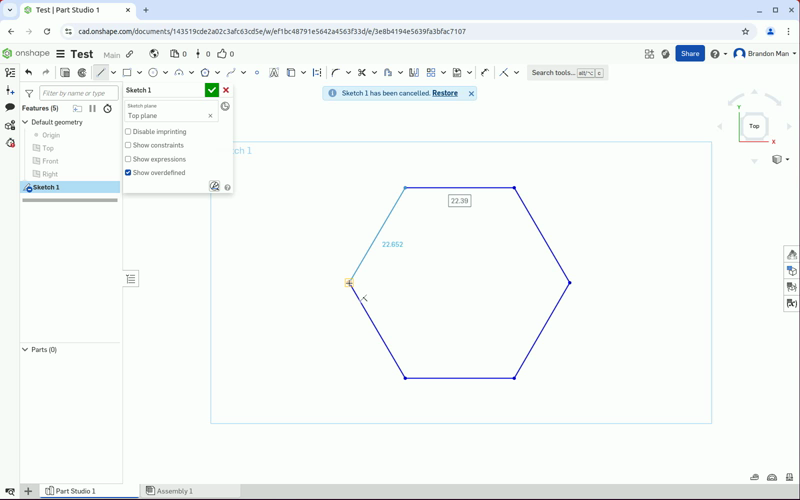
mouse_move(401, 287)
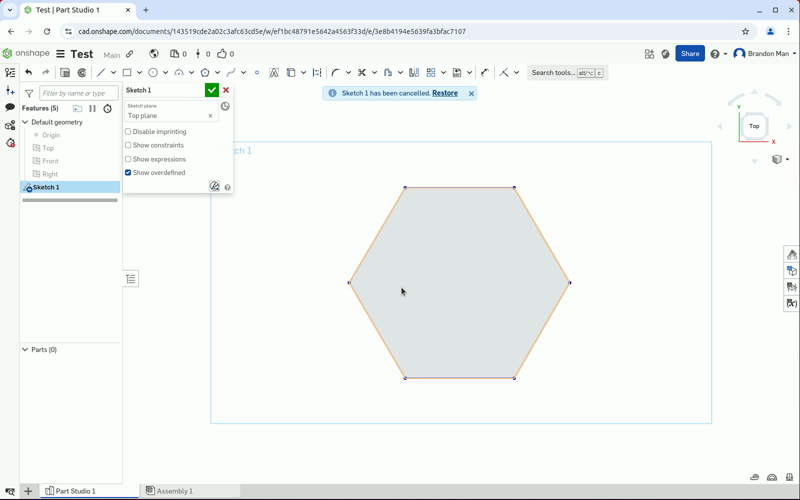
click(401, 287)
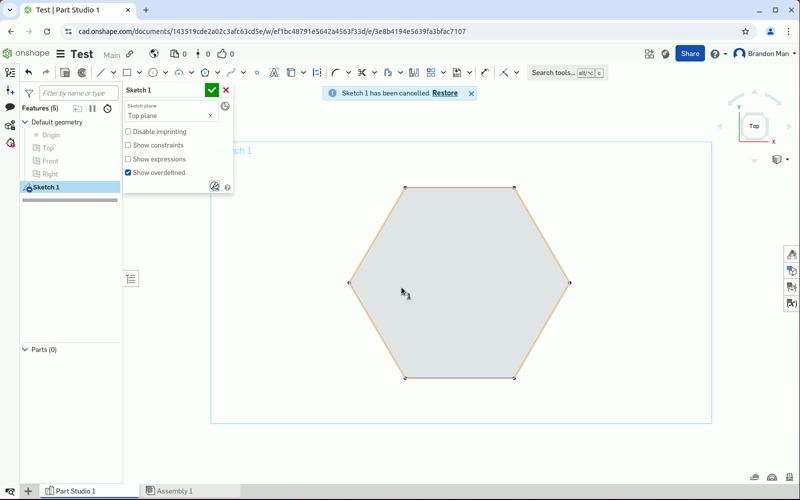
mouse_move(73, 352)
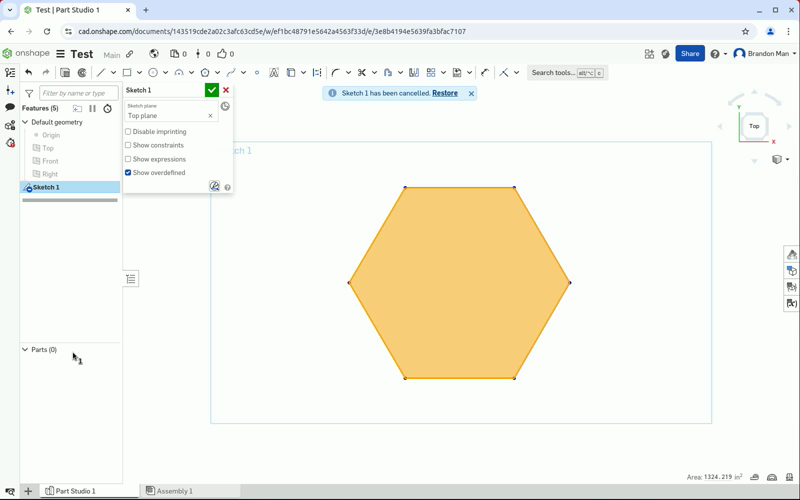
key(shift+y)
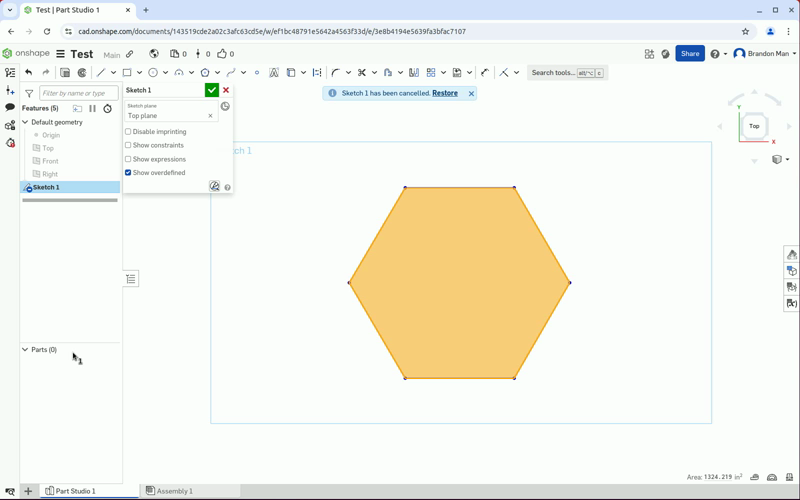
key(shift+e)
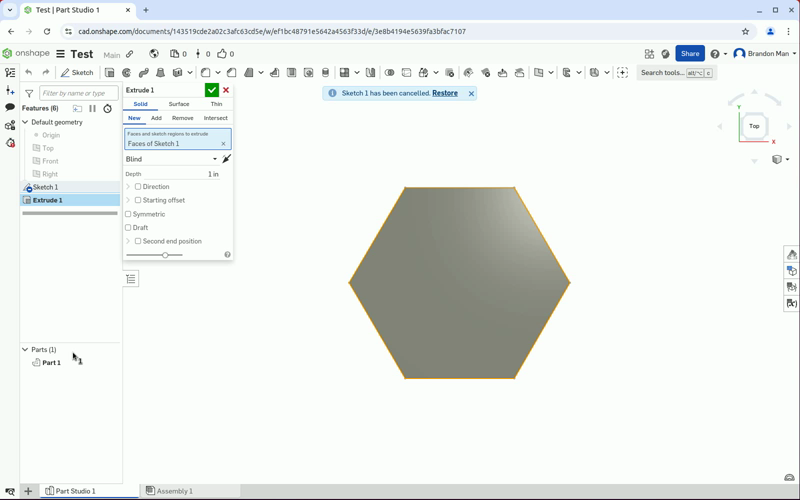
mouse_move(143, 106)
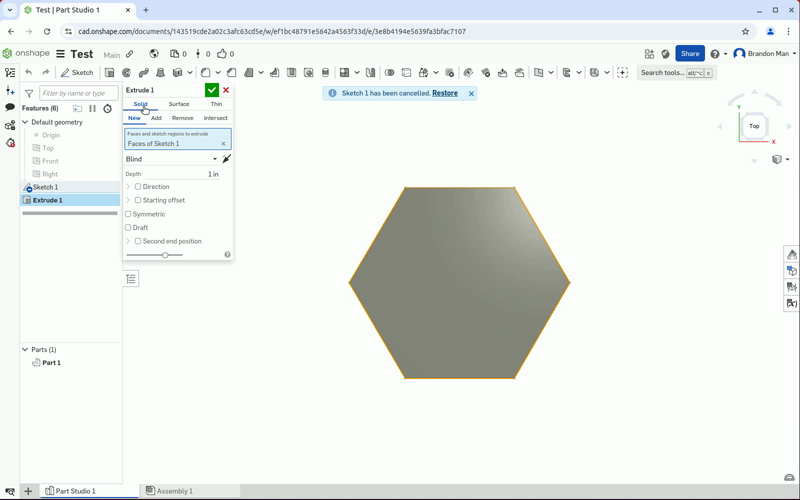
click(143, 106)
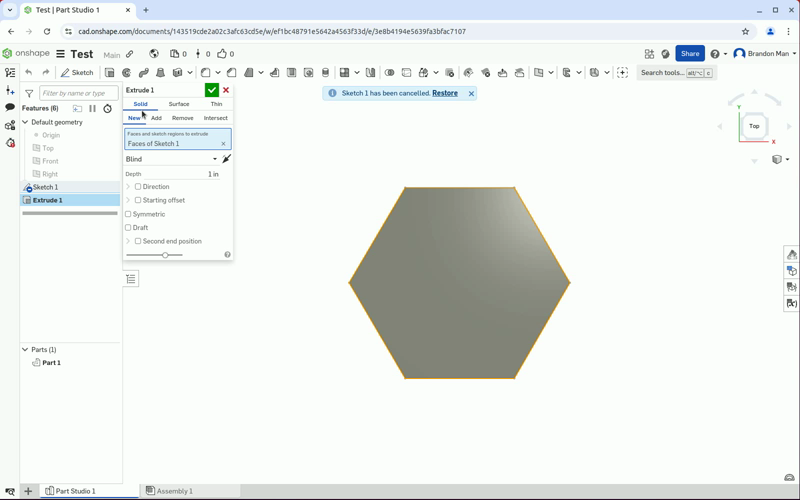
mouse_move(137, 120)
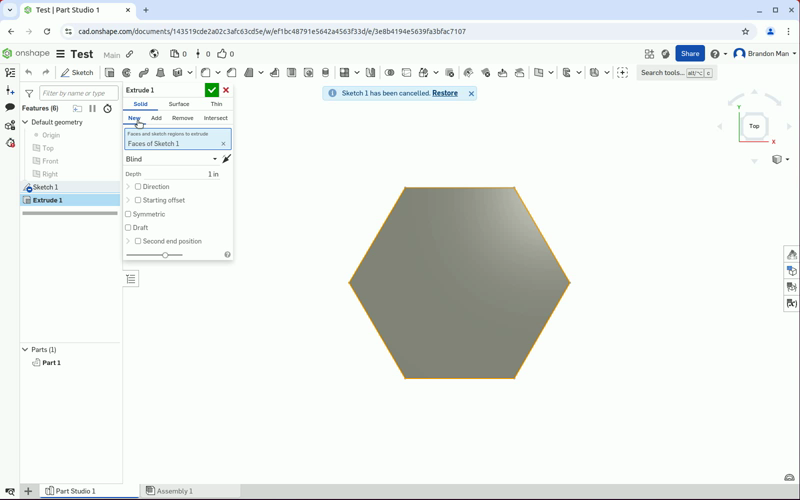
click(137, 120)
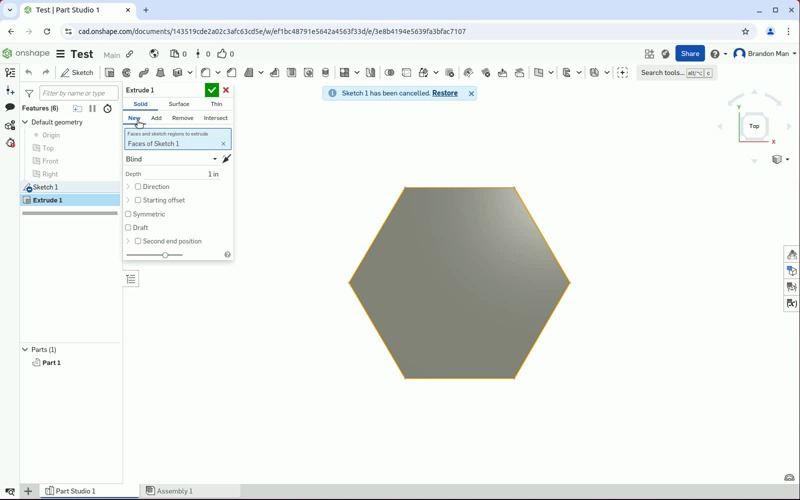
key(tab, 4)
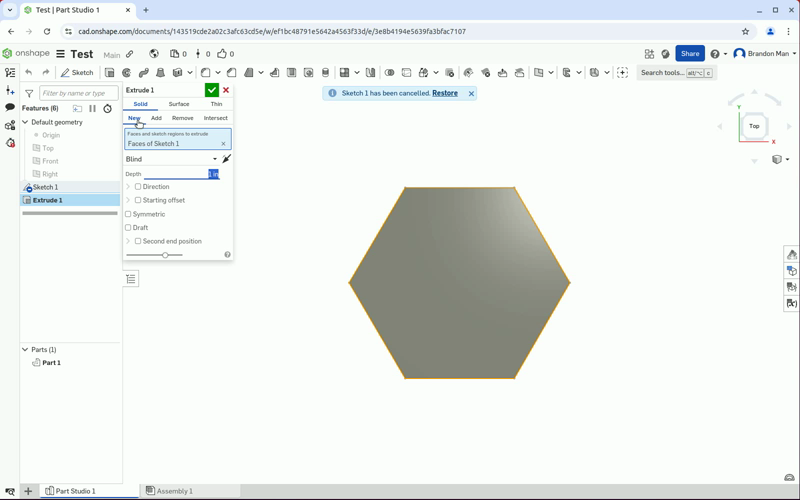
text(15.405)
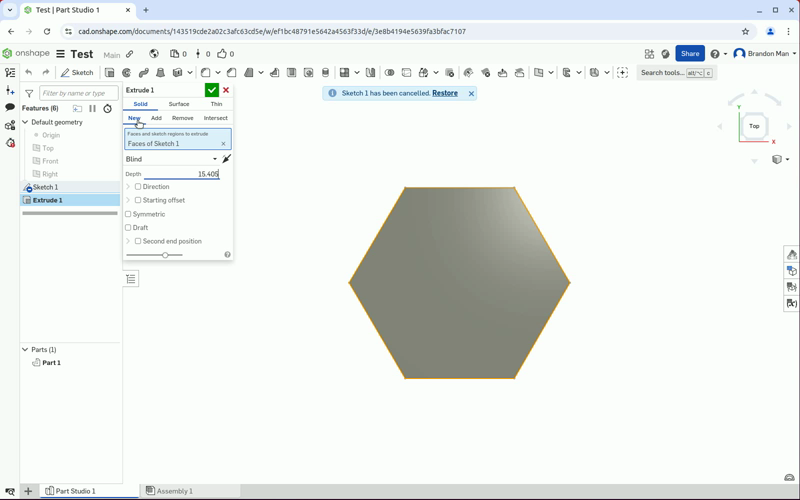
key(enter)
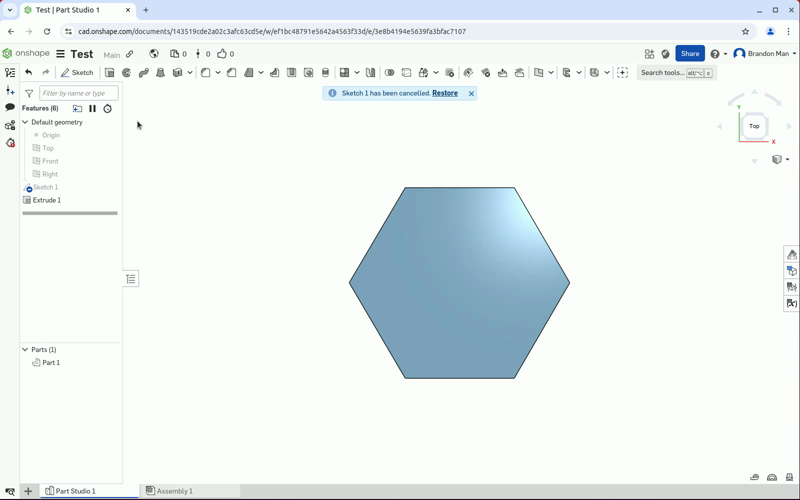
key(shift+h)
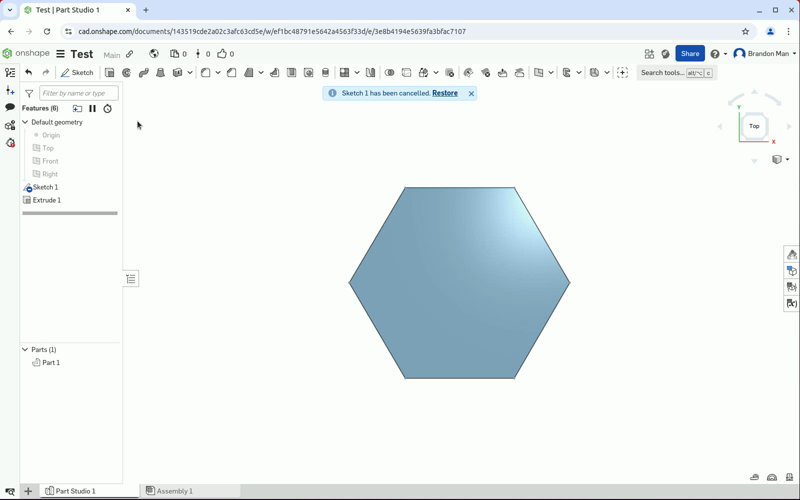
key(shift+h)
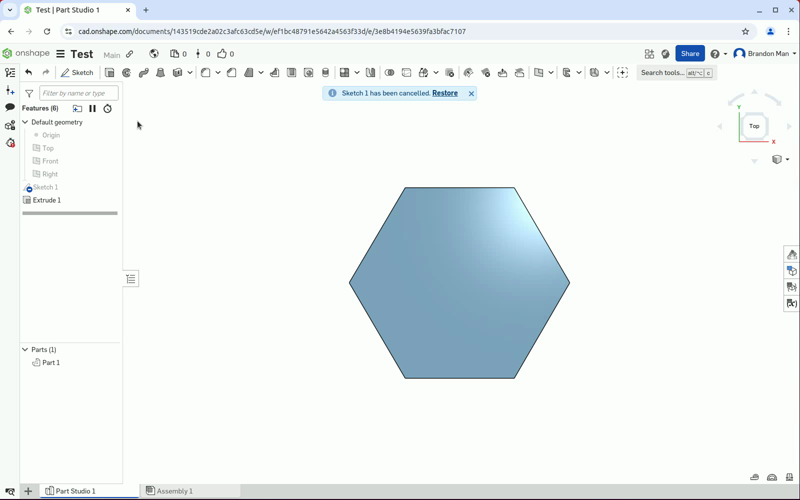
mouse_move(73, 189)
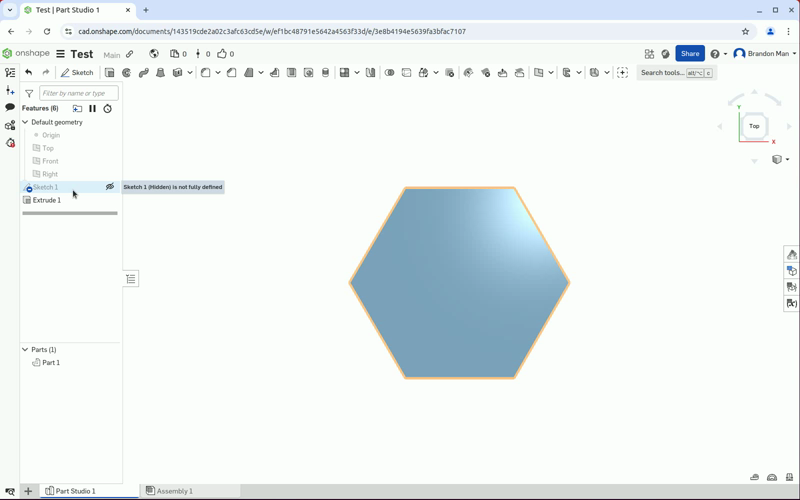
click(73, 189)
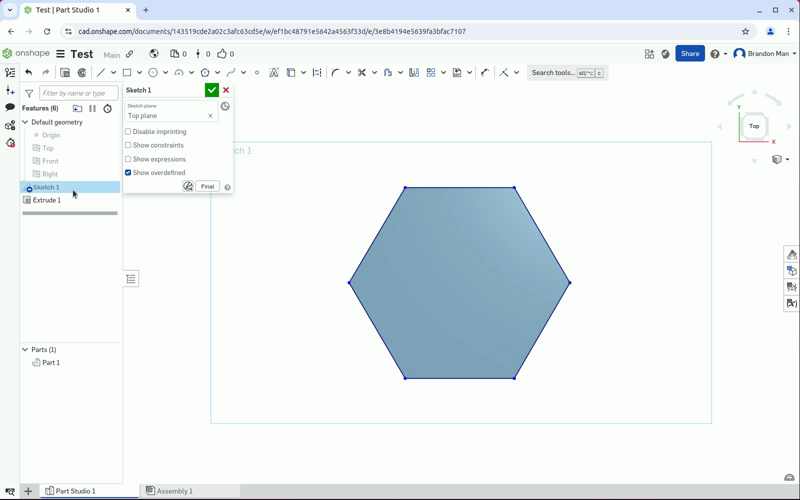
mouse_move(229, 92)
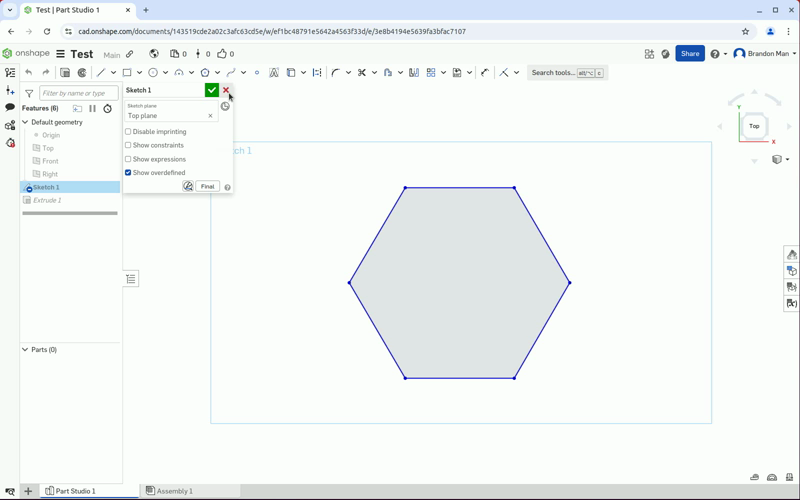
click(229, 92)
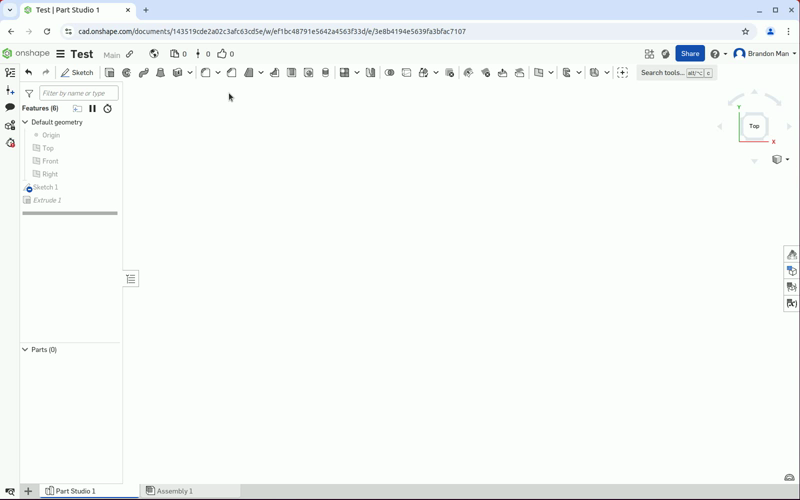
mouse_move(541, 75)
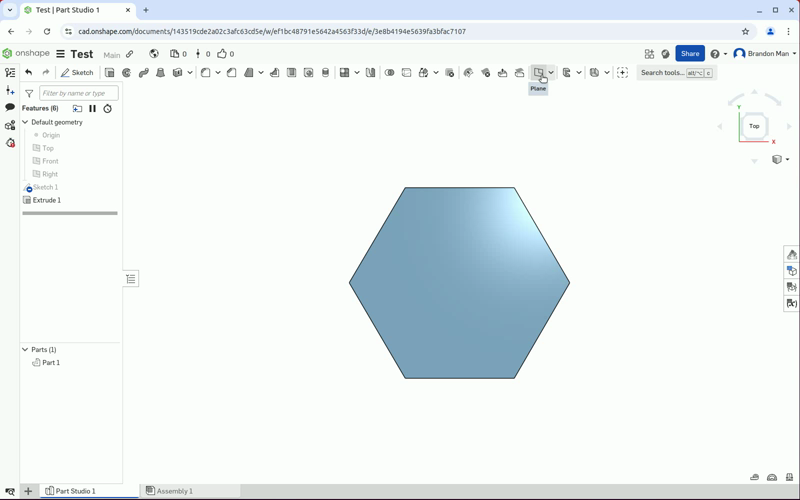
click(541, 75)
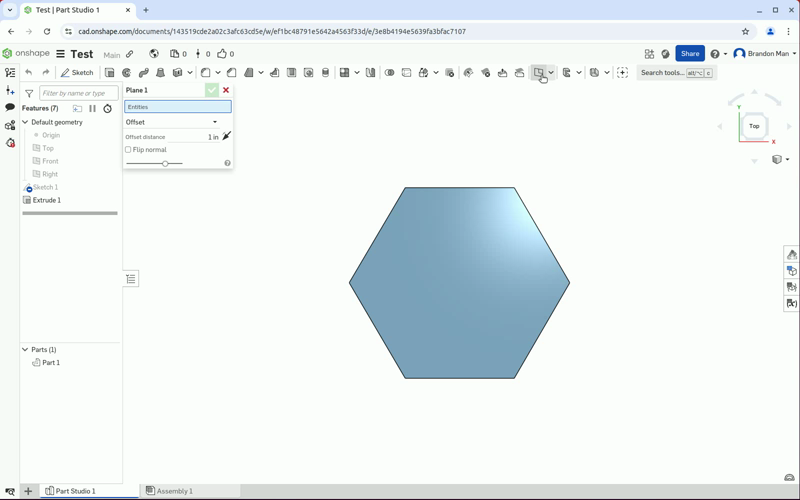
mouse_move(73, 150)
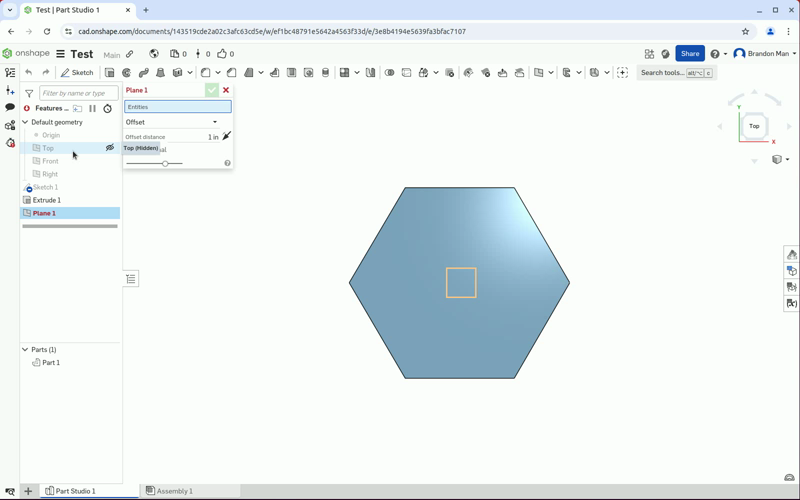
click(73, 150)
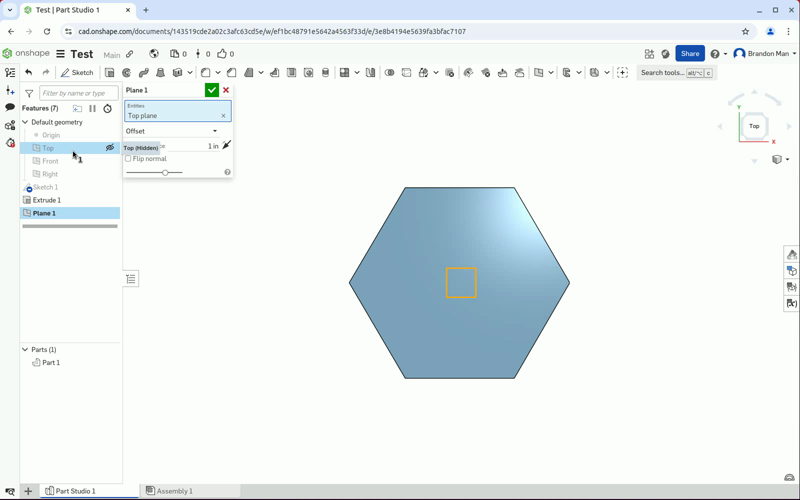
key(tab, 2)
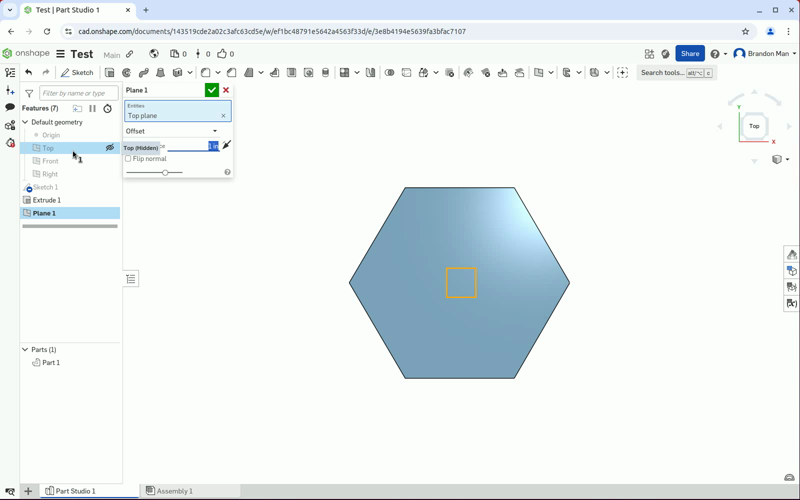
text(15.405)
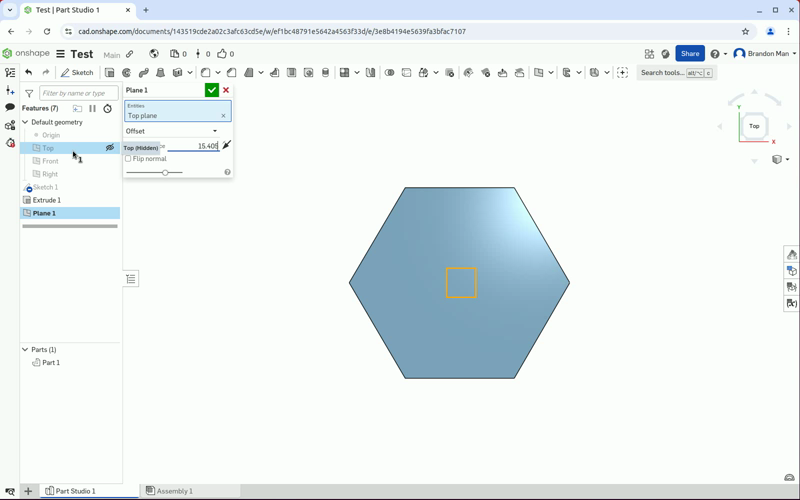
key(enter, 2)
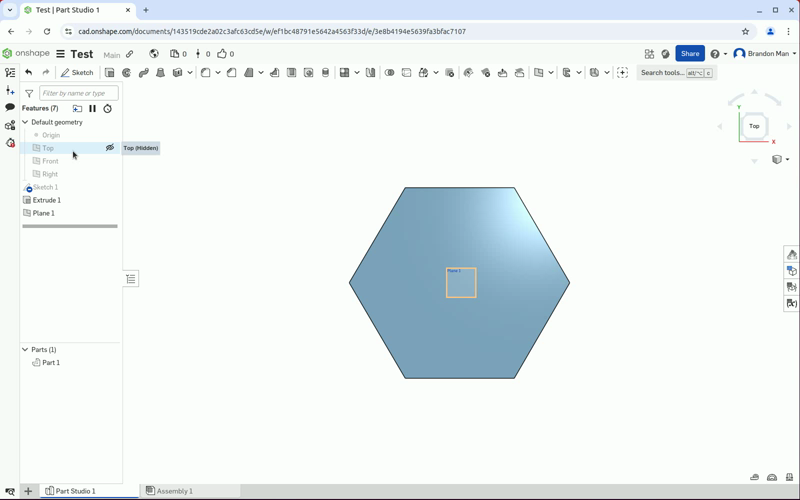
key(shift+s)
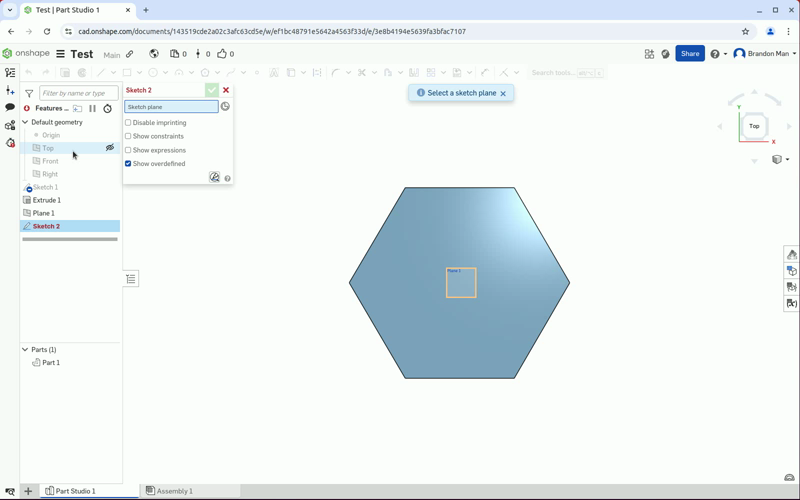
mouse_move(73, 215)
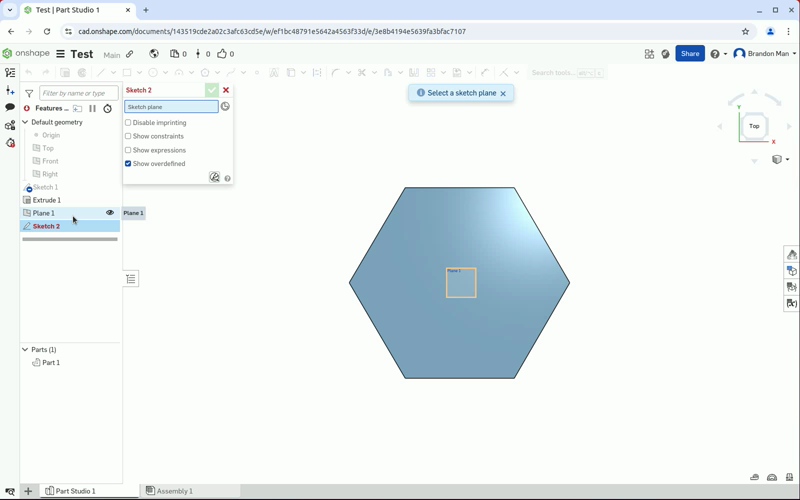
click(73, 215)
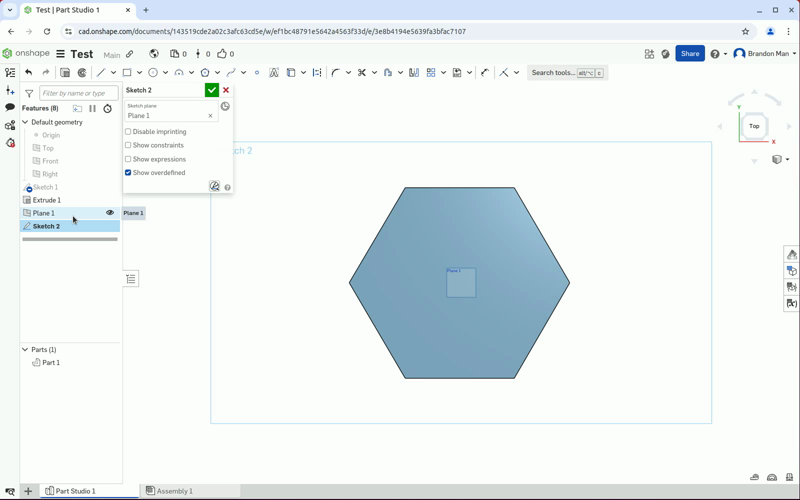
mouse_move(73, 352)
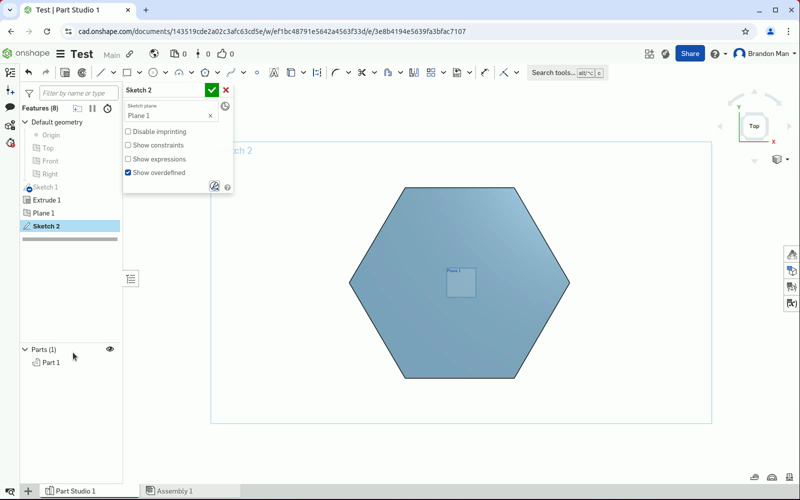
key(y)
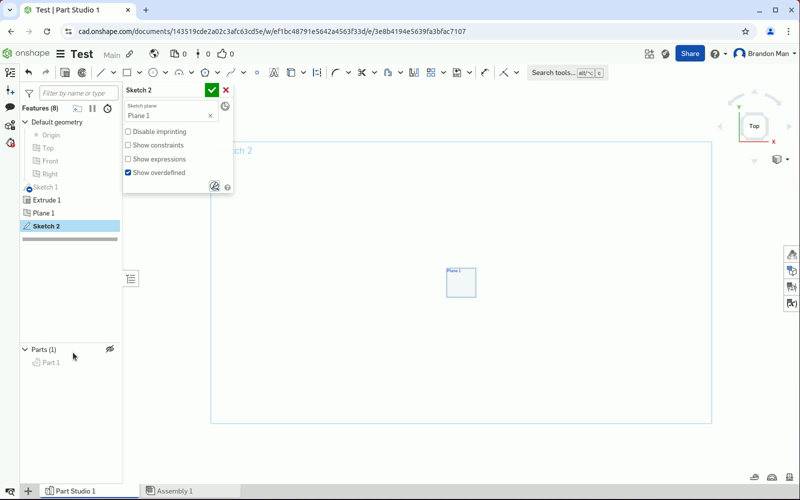
key(c)
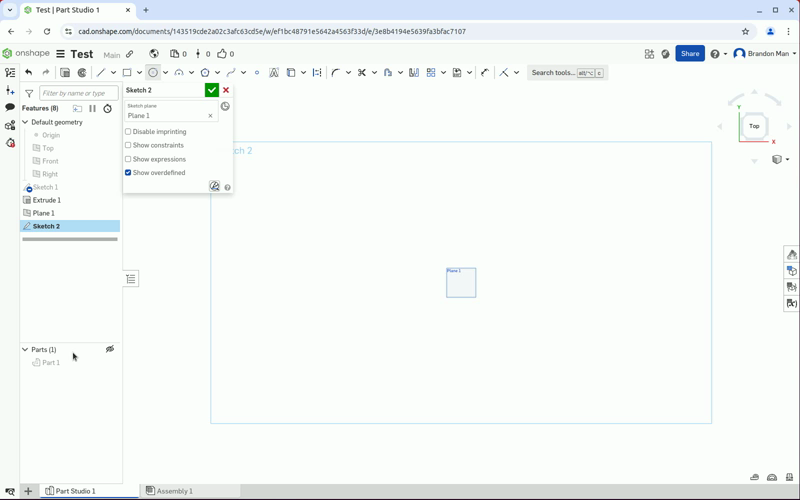
key_down(shift)
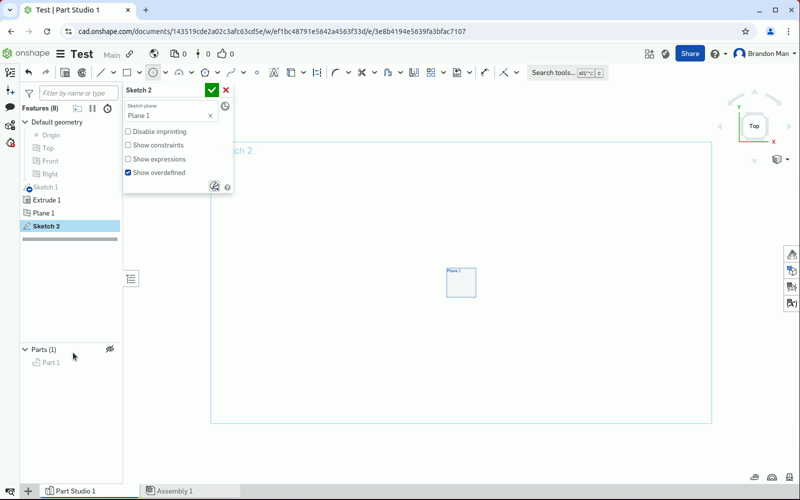
mouse_move(461, 282)
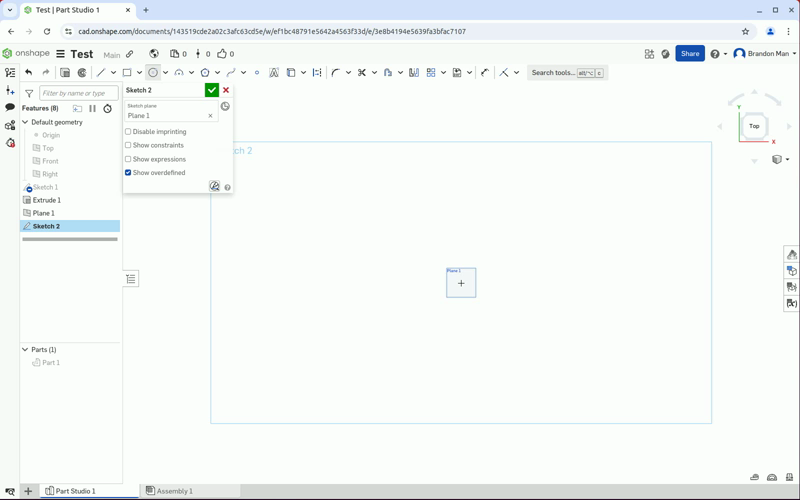
click(461, 282)
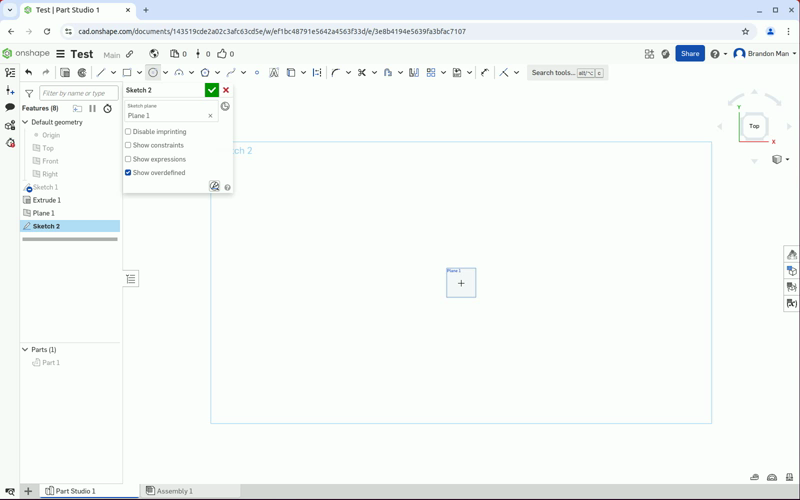
key_up(shift)
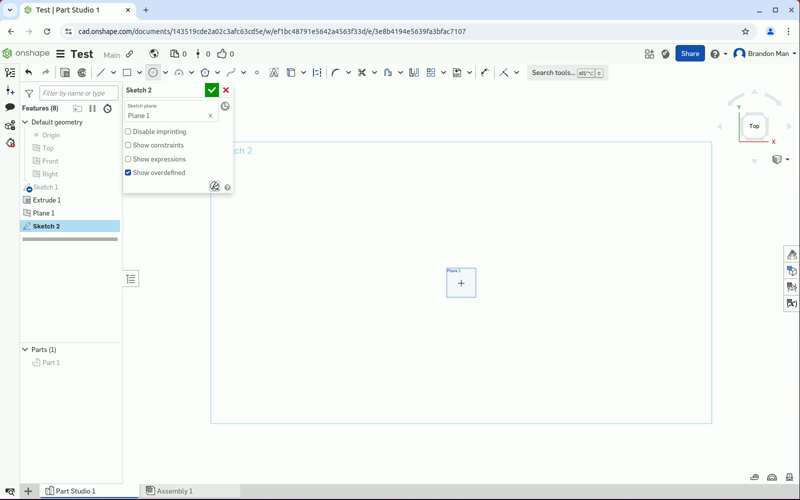
mouse_move(552, 282)
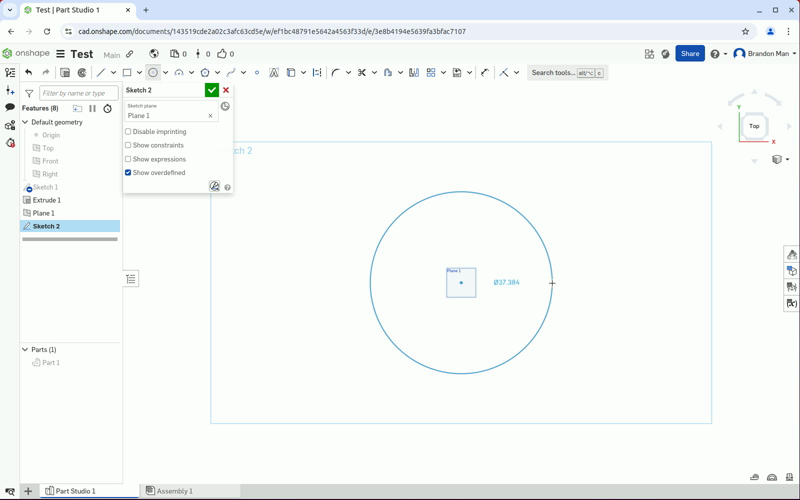
click(552, 282)
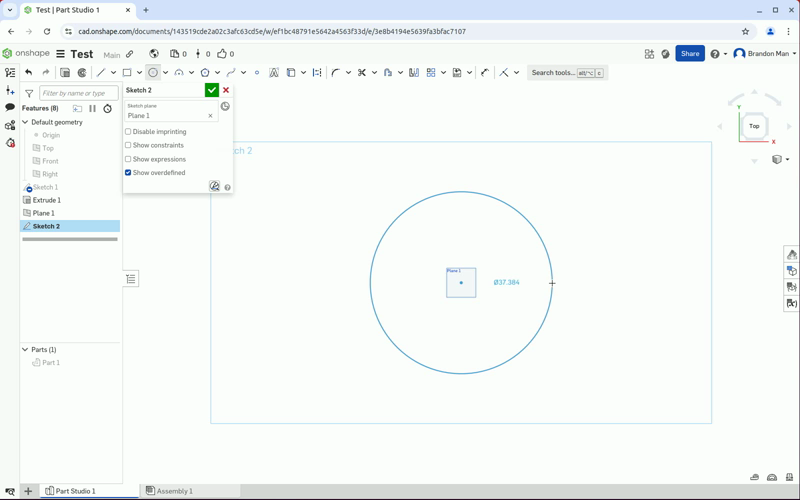
key(esc)
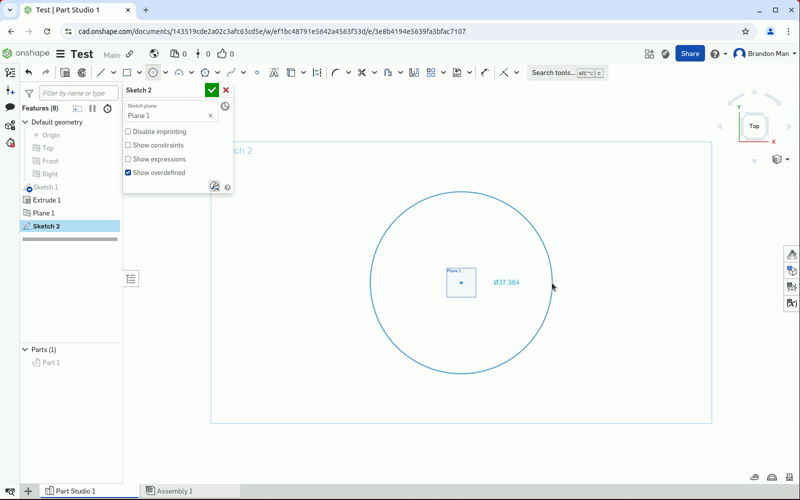
mouse_move(436, 341)
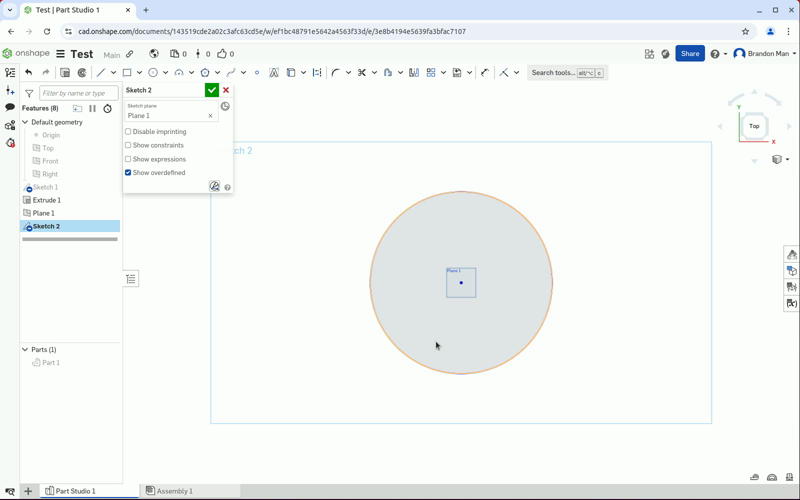
click(436, 341)
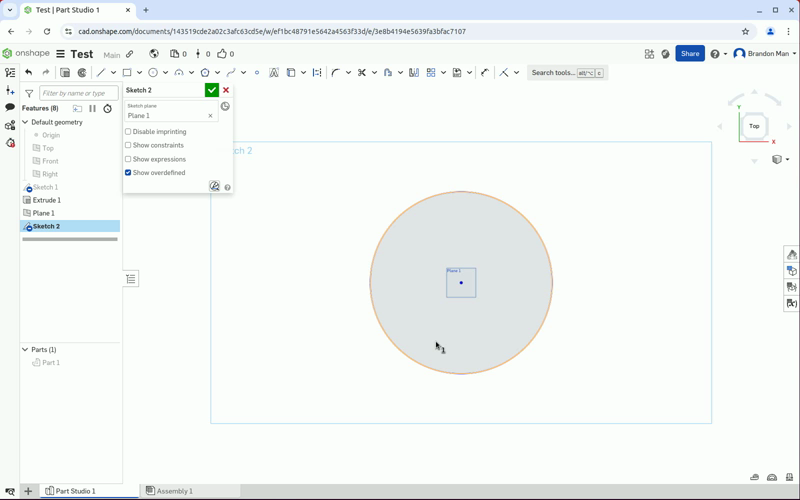
mouse_move(73, 352)
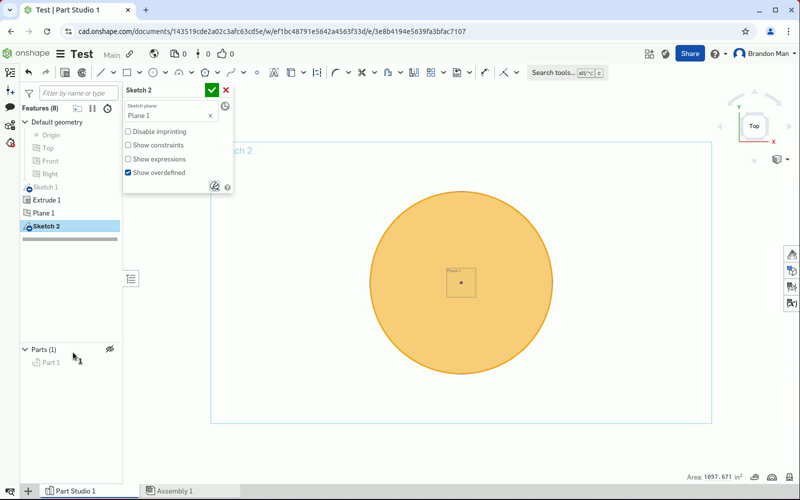
key(shift+y)
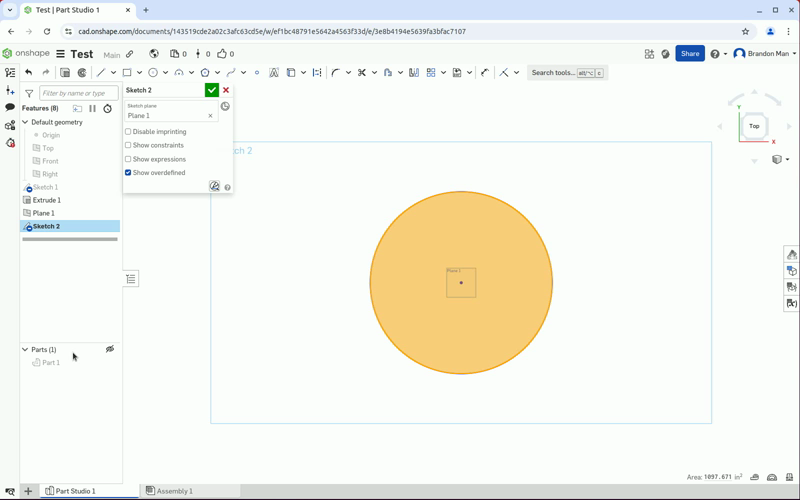
key(shift+e)
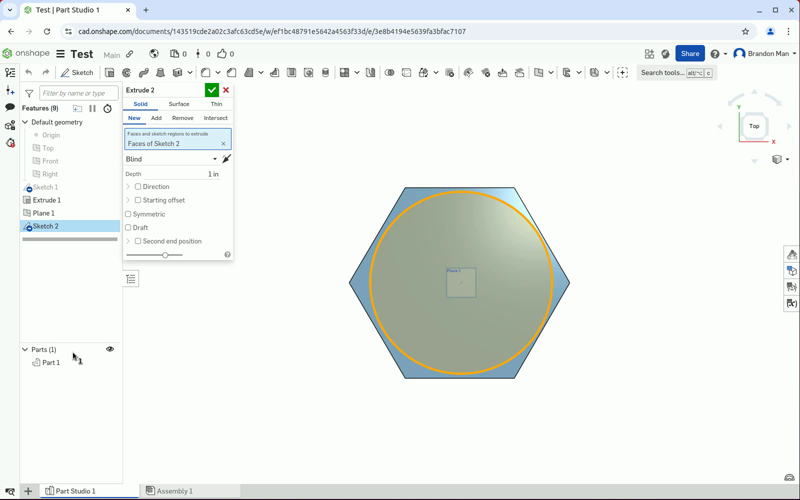
mouse_move(143, 106)
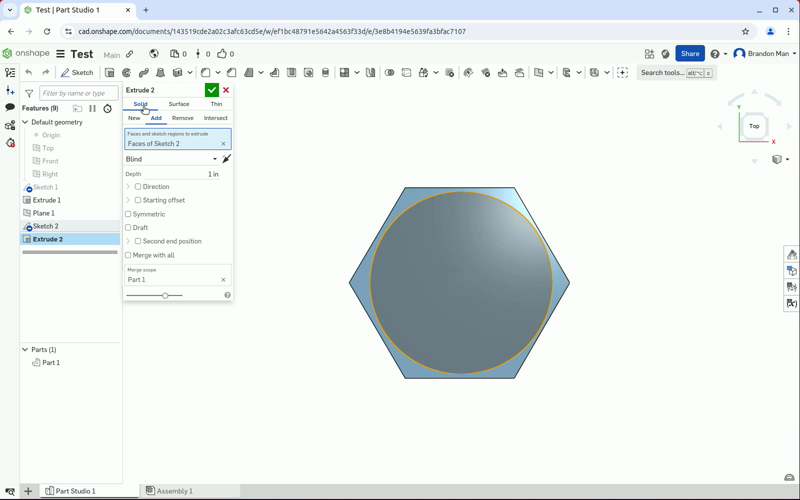
click(143, 106)
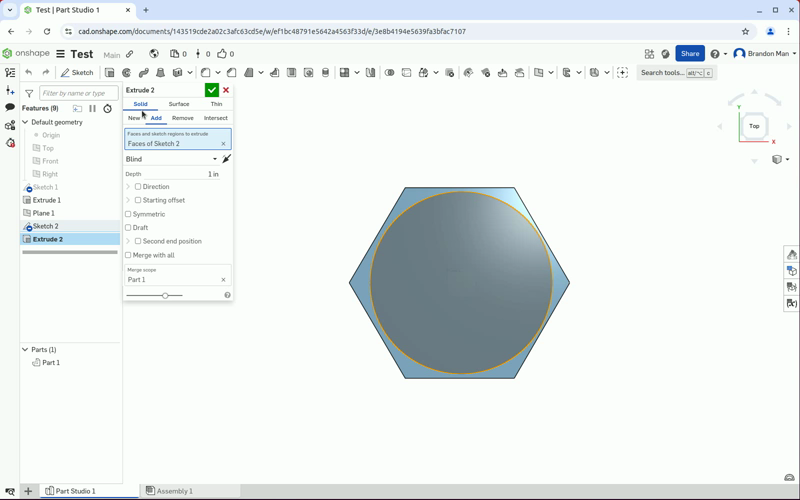
mouse_move(137, 120)
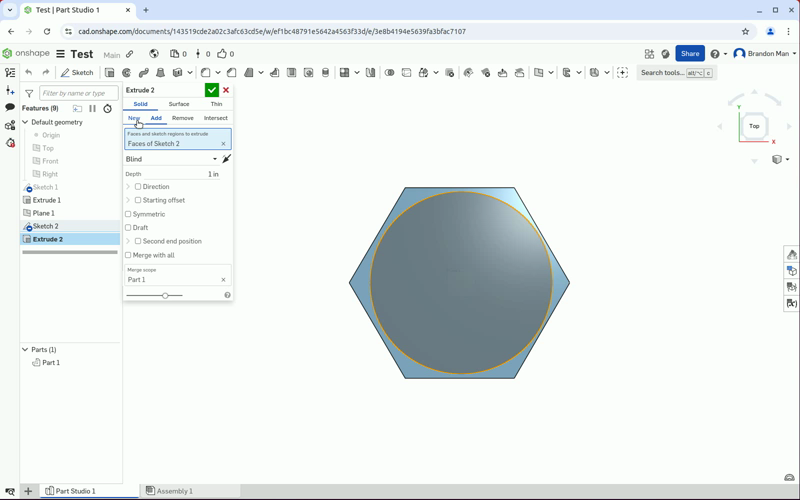
click(137, 120)
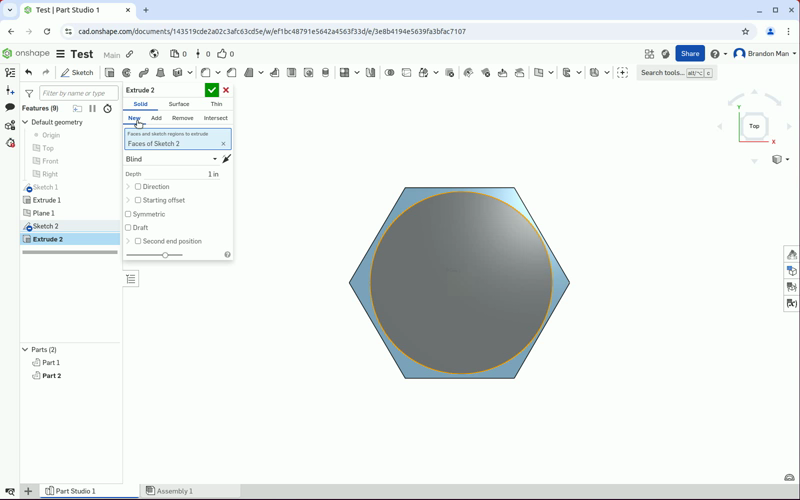
key(tab, 4)
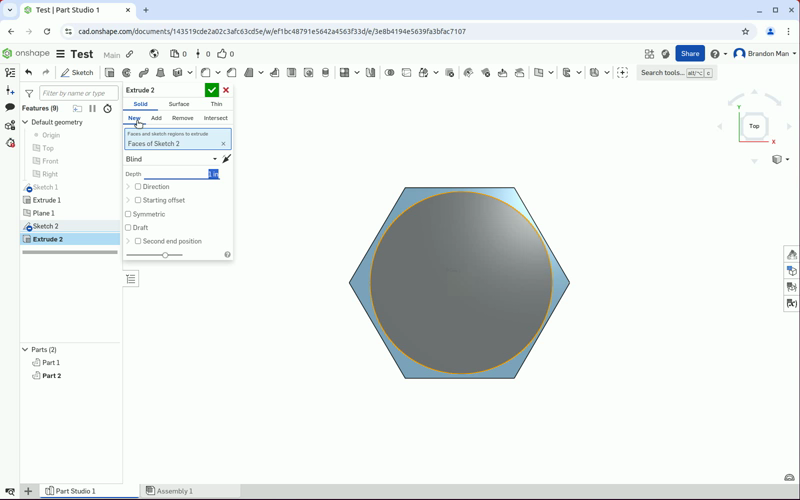
text(7.703)
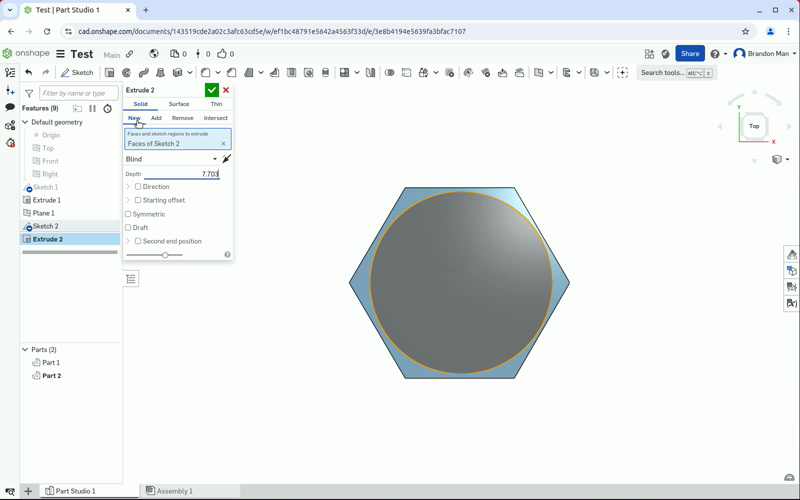
key(enter)
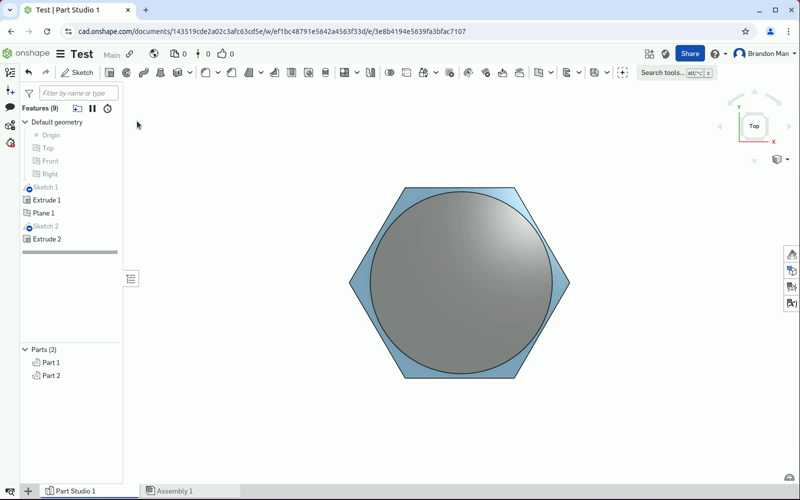
key(shift+h)
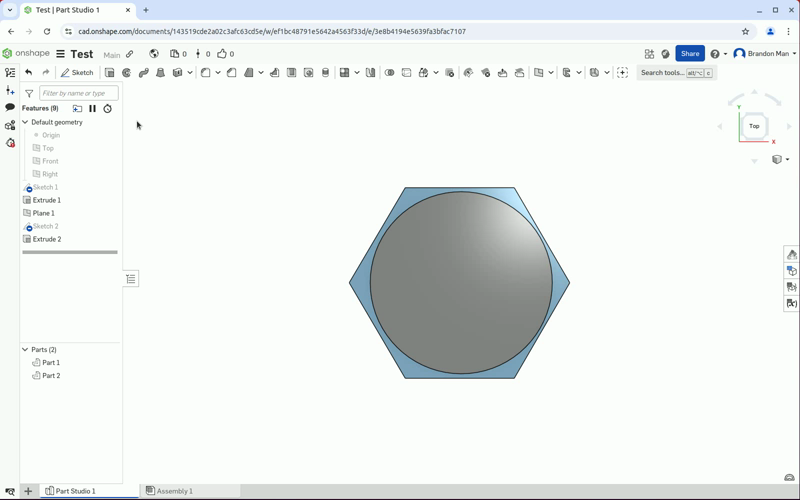
key(shift+h)
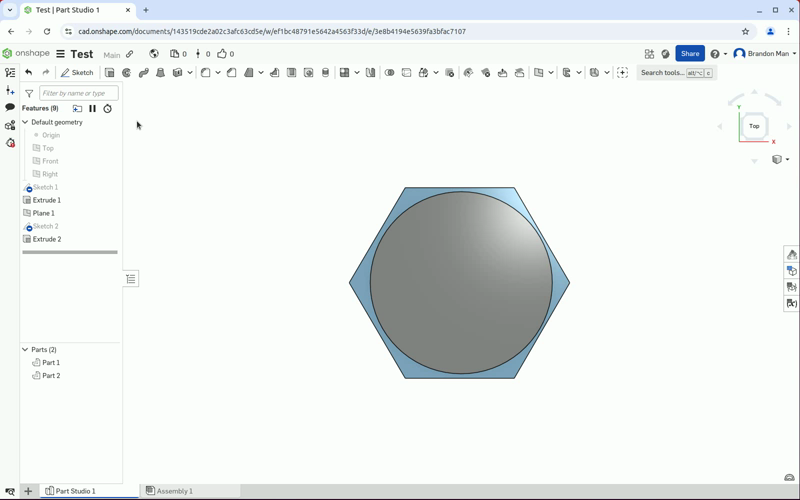
key(shift+7)
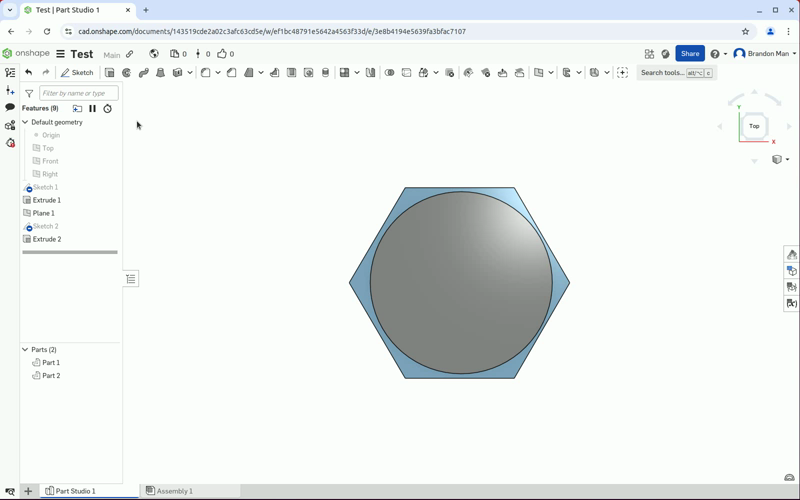
key(up, 3)
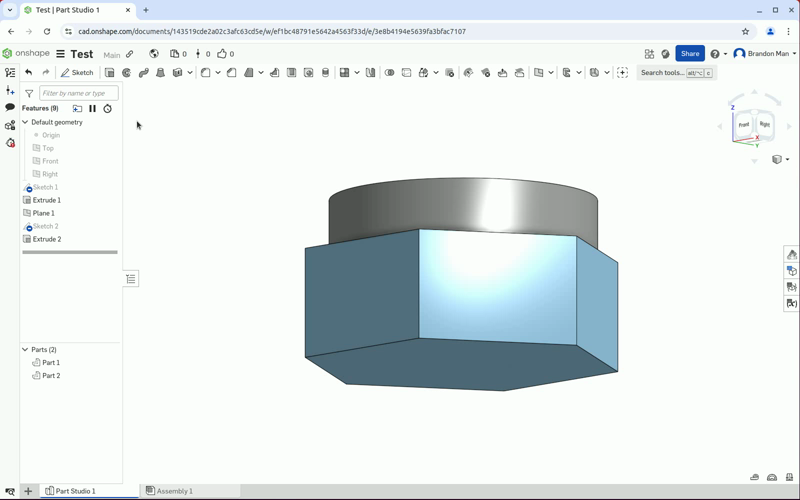
key(left, 3)
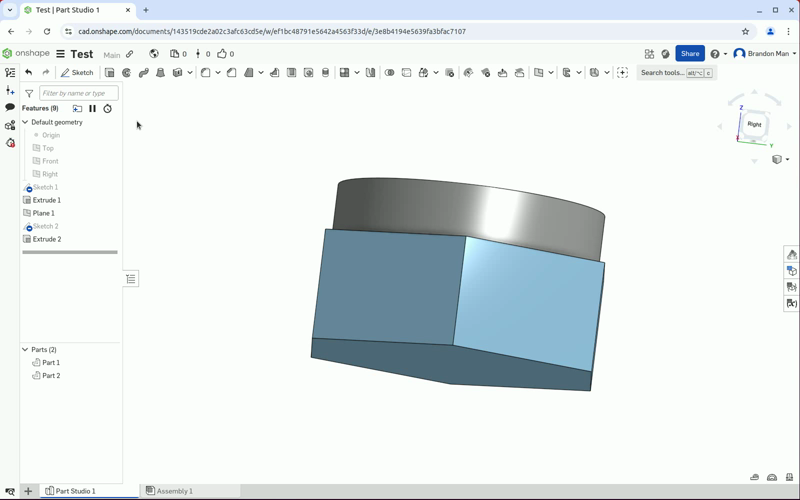
key(right, 3)
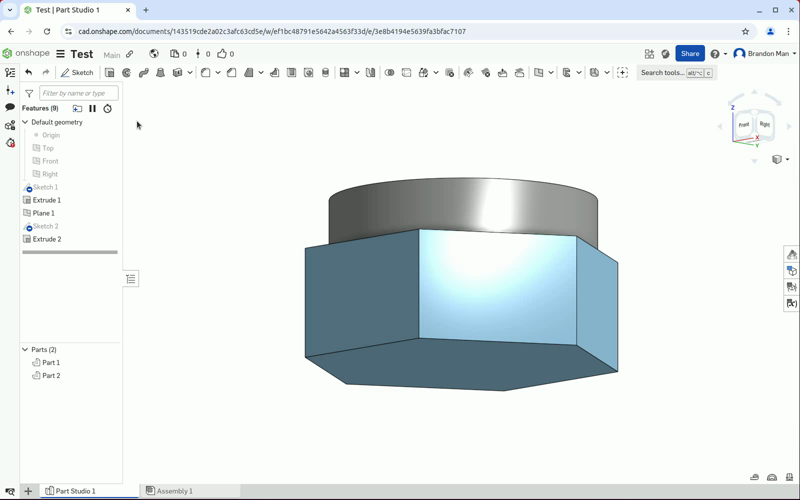
key(down, 3)
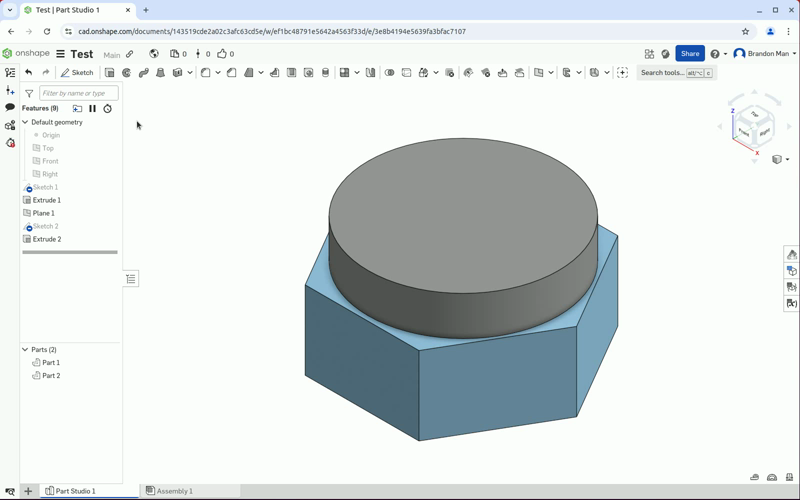
mouse_move(73, 189)
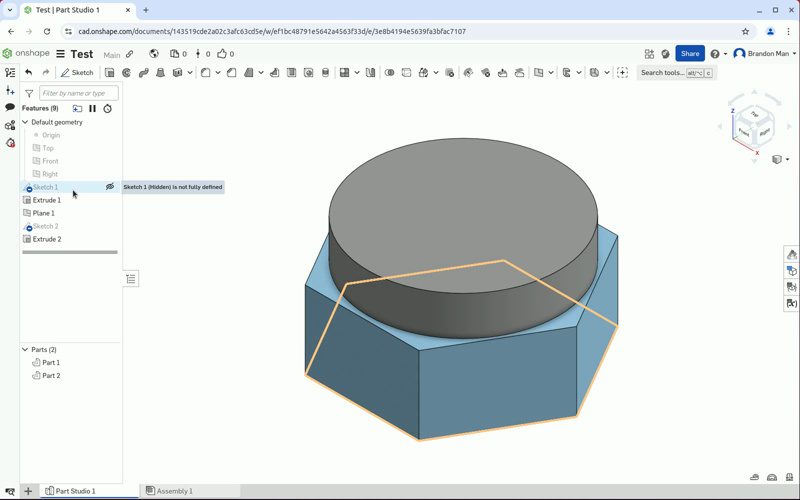
click(73, 189)